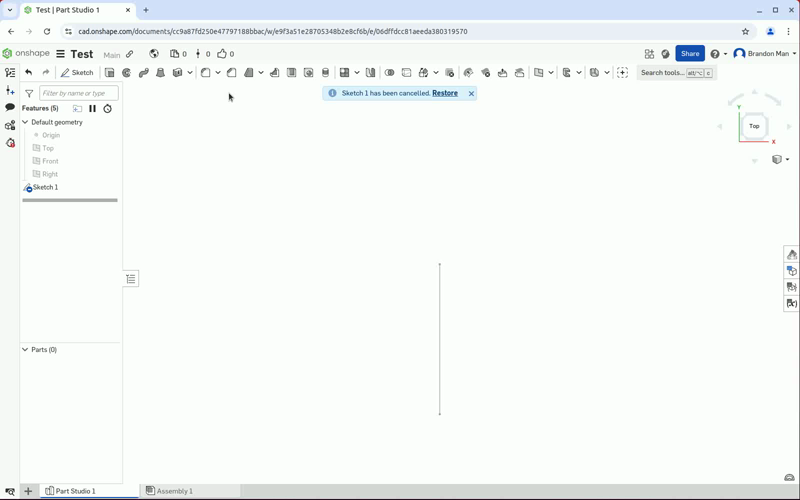
key(shift+h)
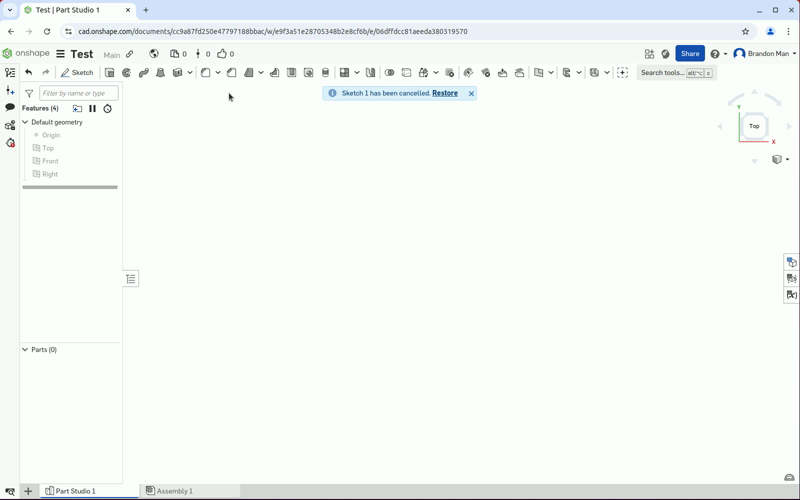
mouse_move(73, 352)
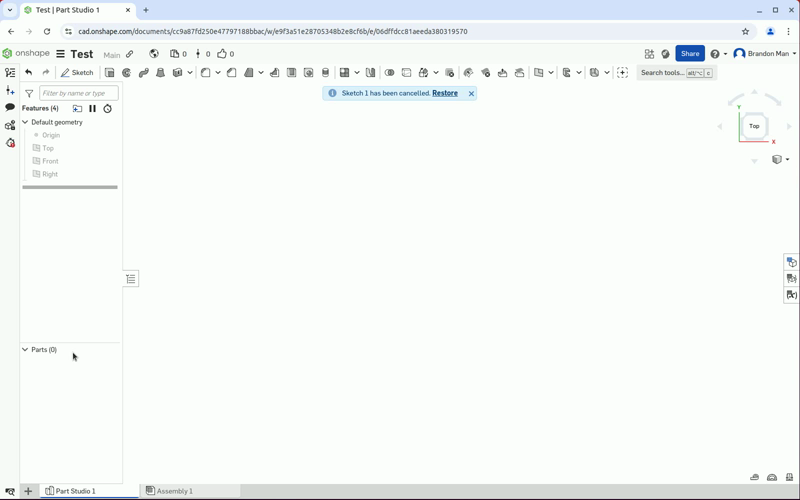
key(y)
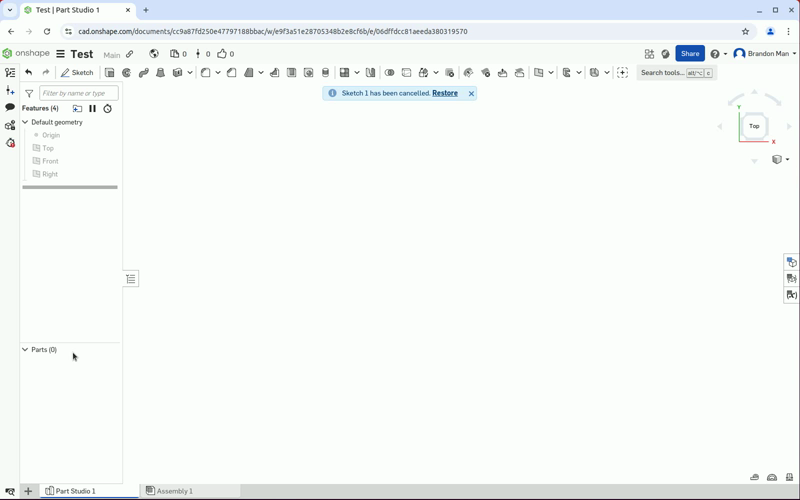
key(shift+p)
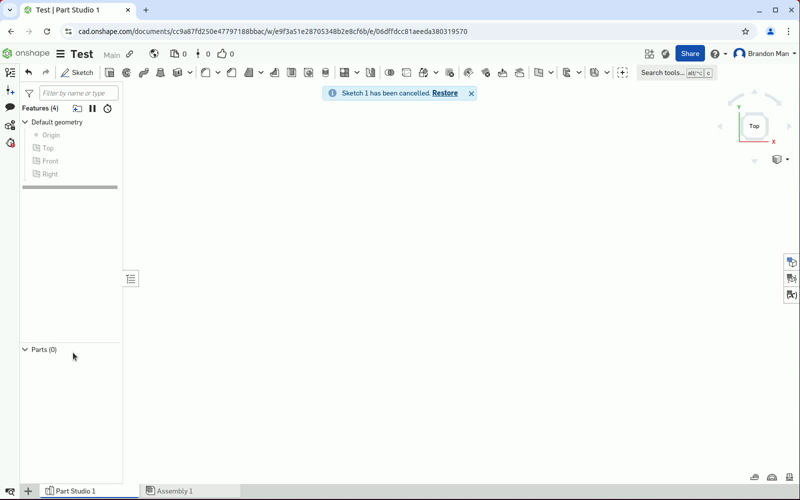
key(space)
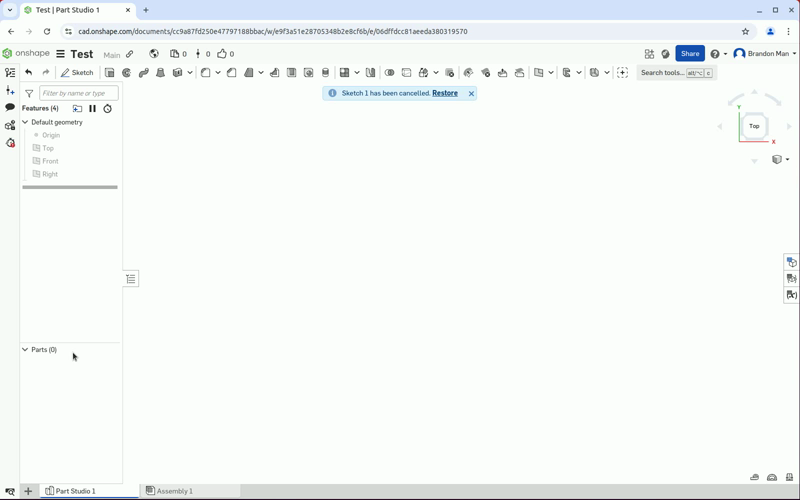
key_down(shift)
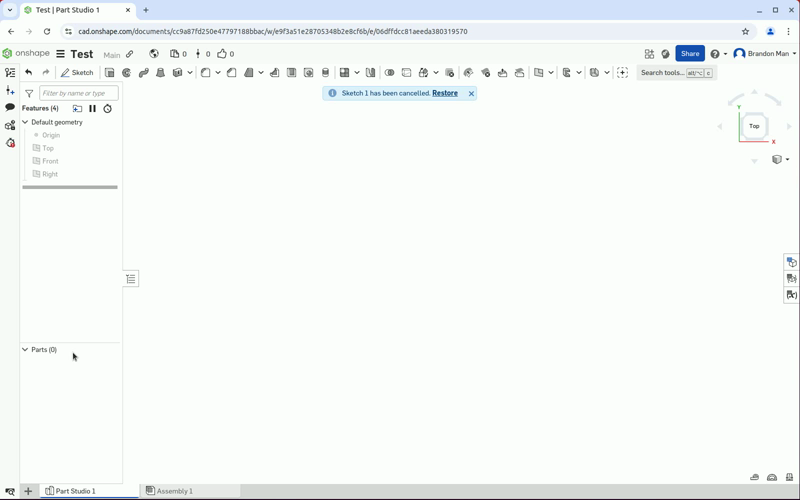
key(up)
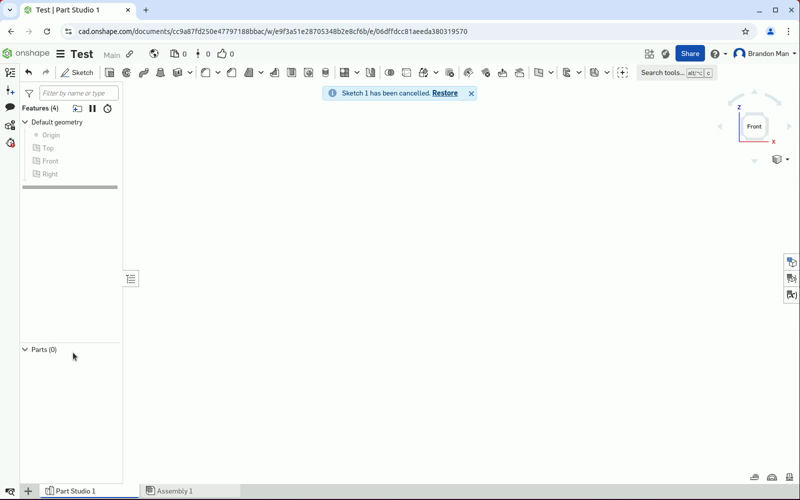
key_up(shift)
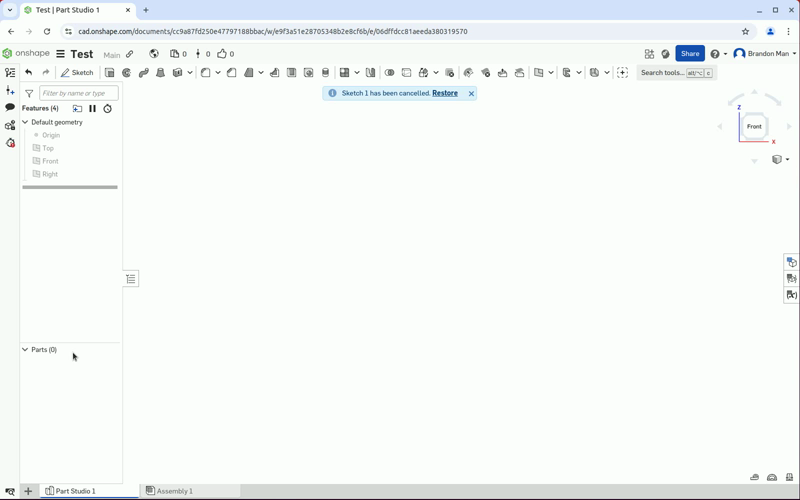
mouse_move(73, 352)
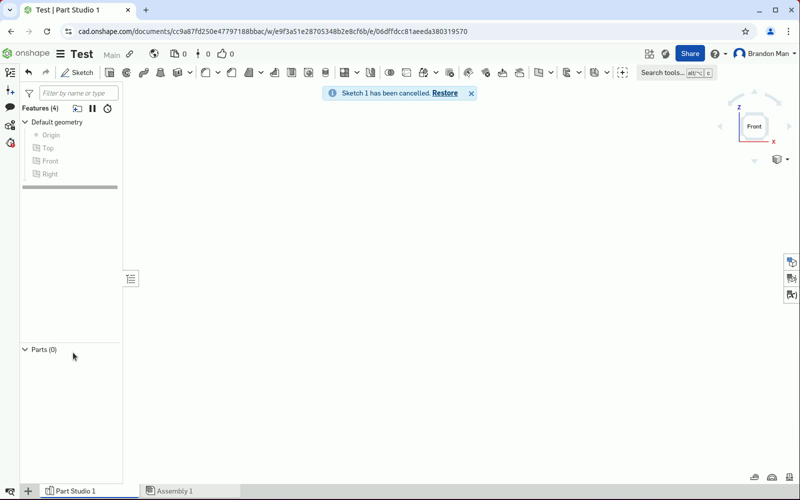
key(shift+y)
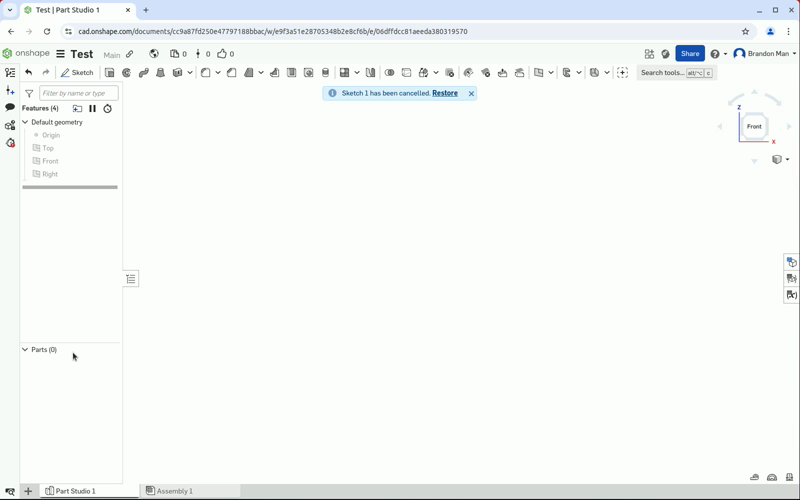
key(shift+s)
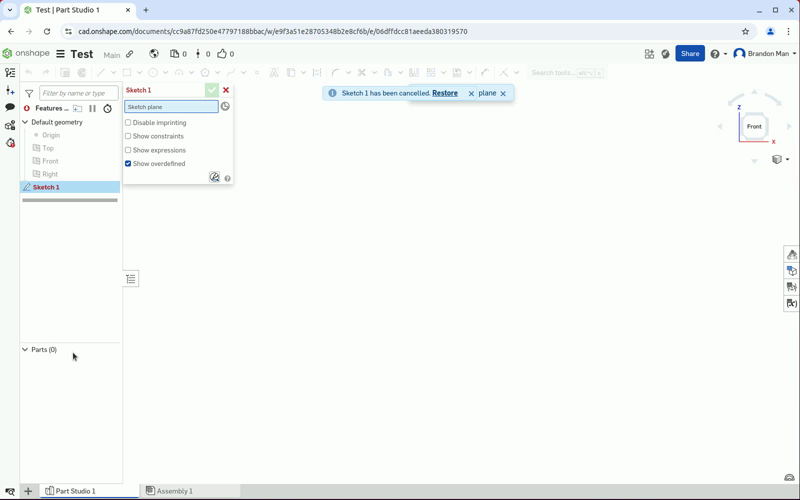
mouse_move(73, 163)
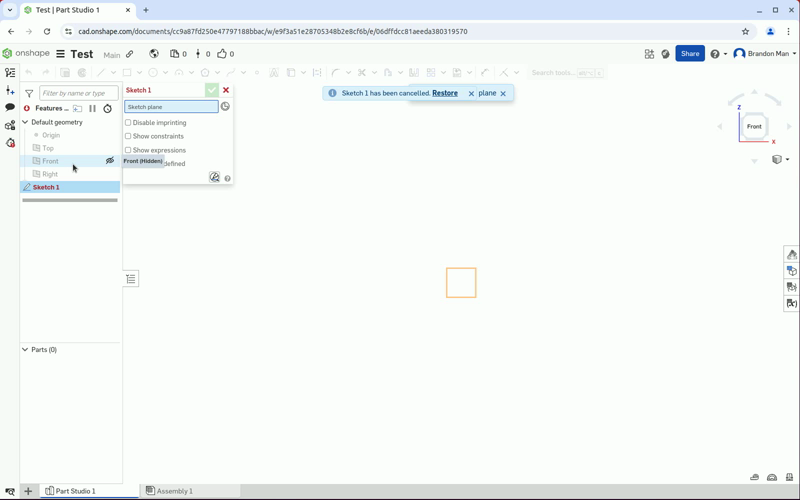
click(73, 163)
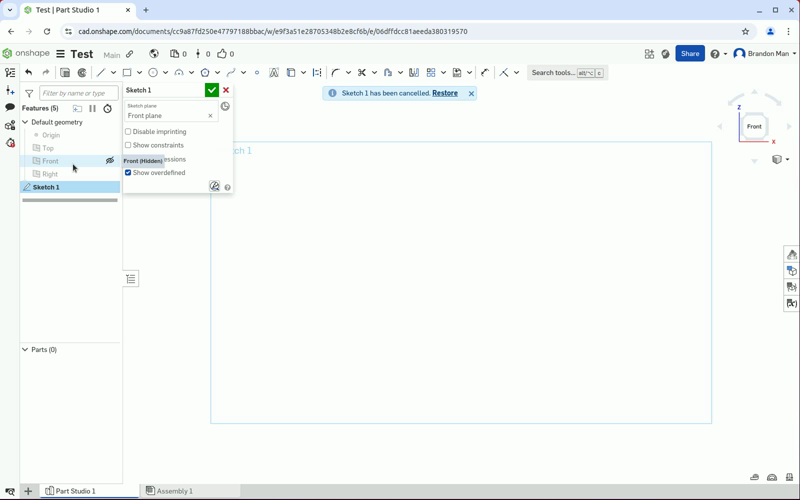
mouse_move(73, 352)
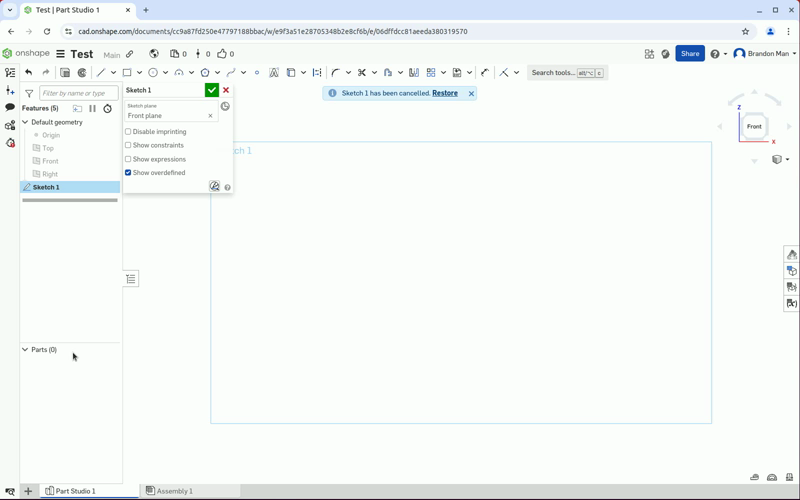
key(y)
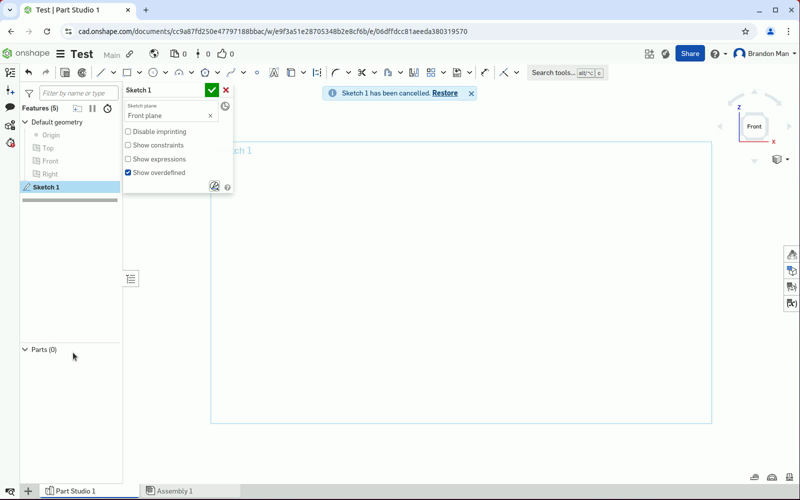
key(l)
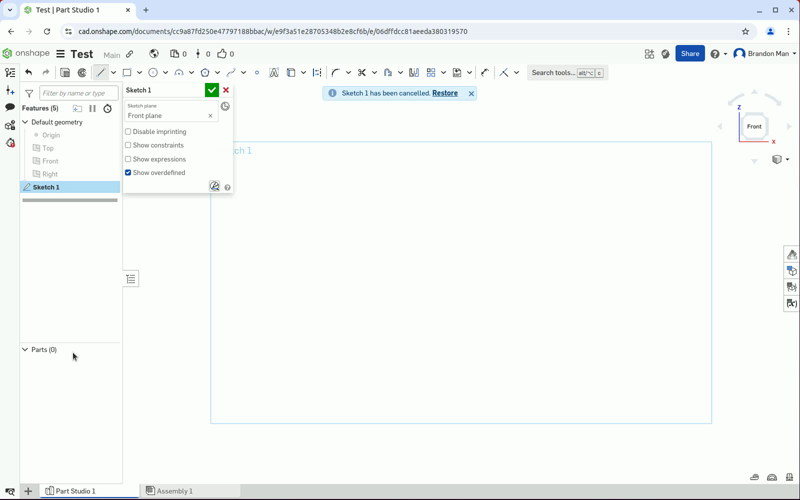
key_down(shift)
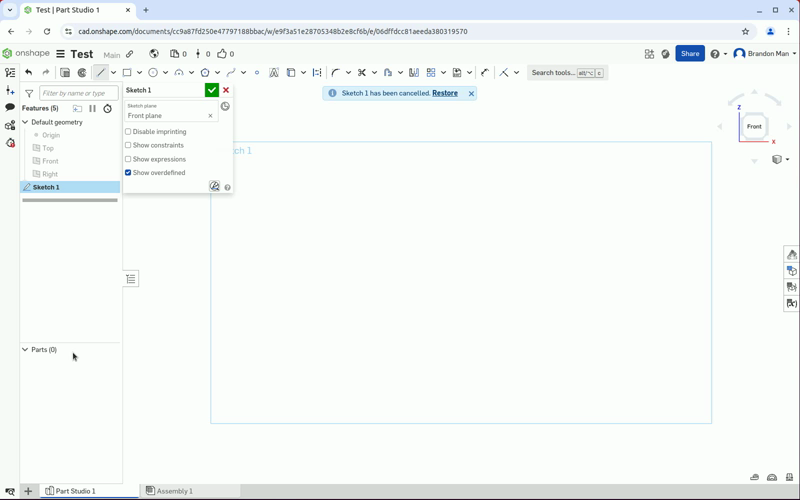
mouse_move(388, 308)
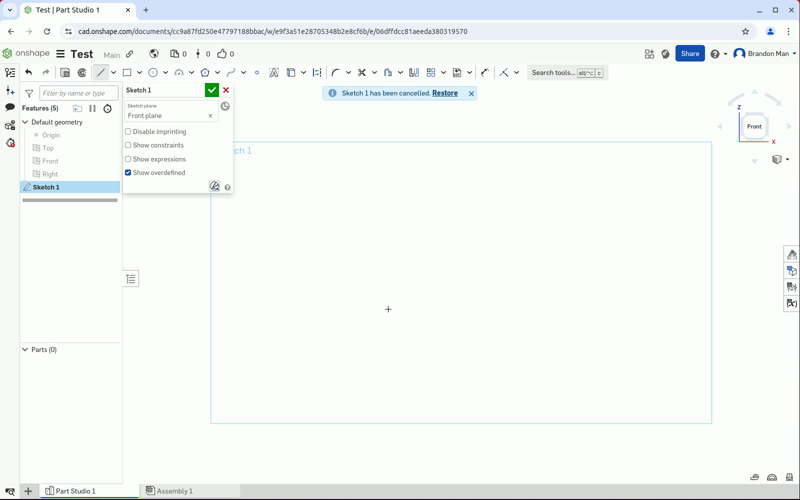
click(388, 308)
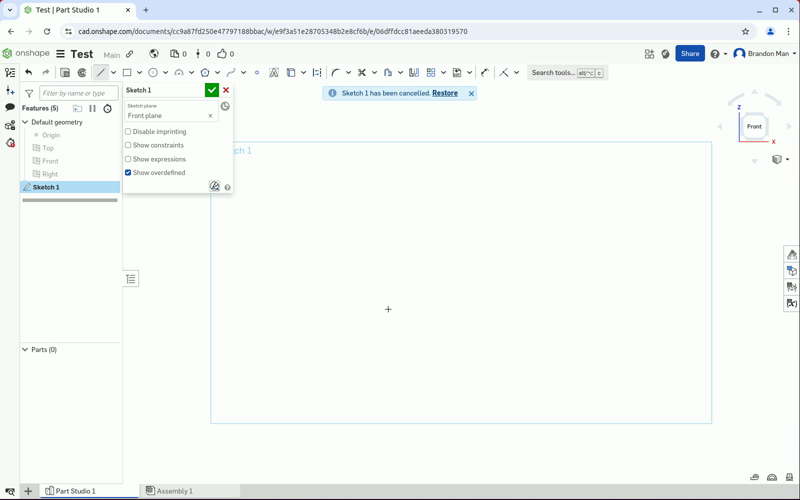
key_up(shift)
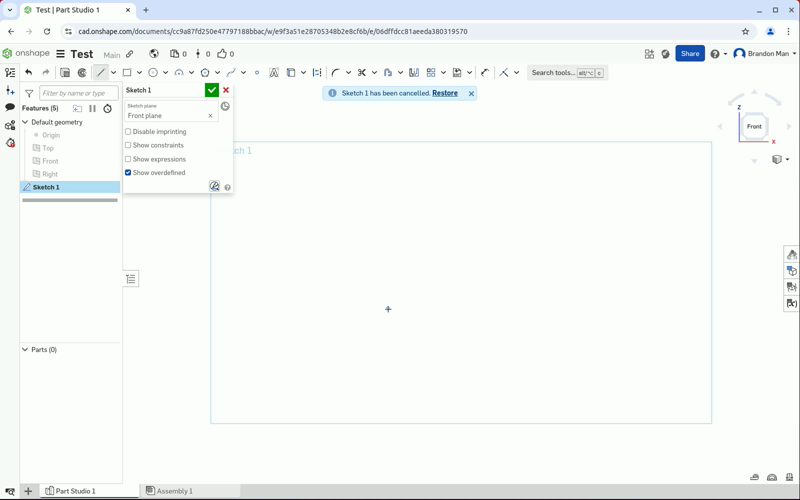
key_down(shift)
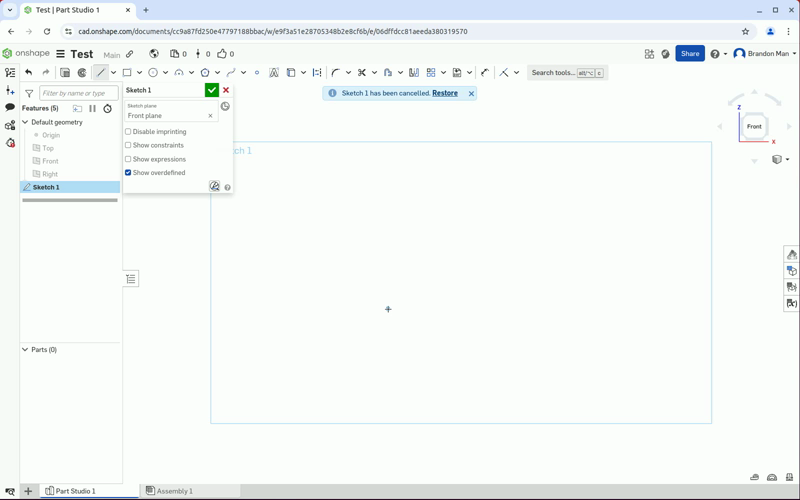
mouse_move(556, 308)
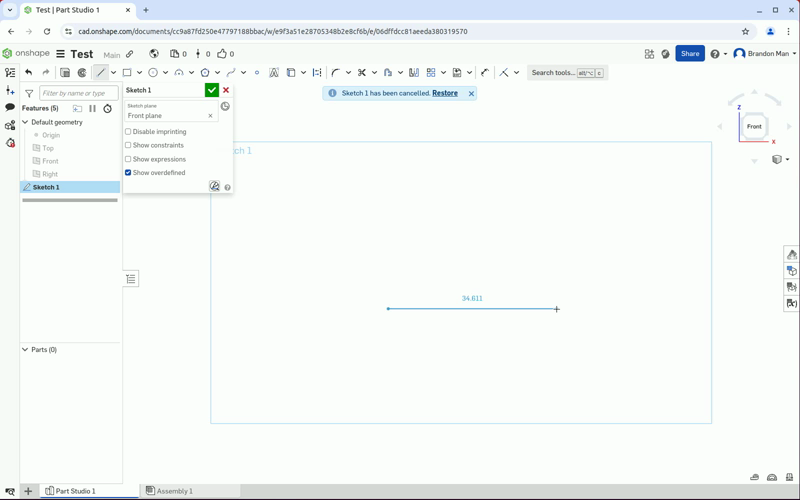
click(556, 308)
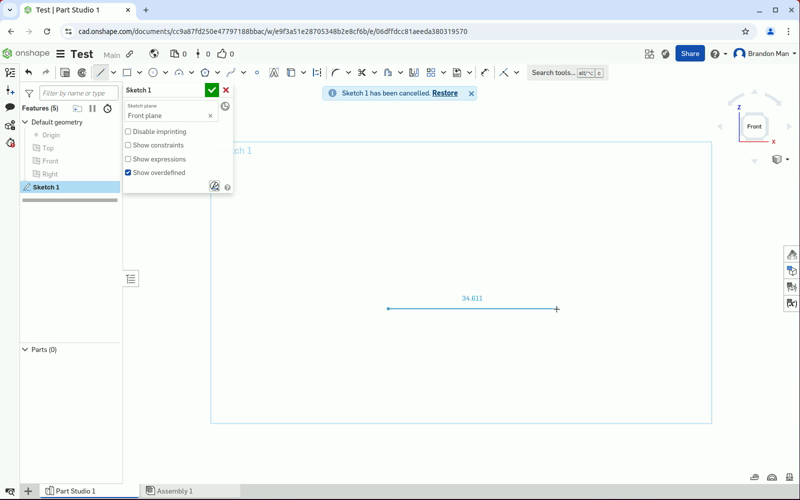
key_up(shift)
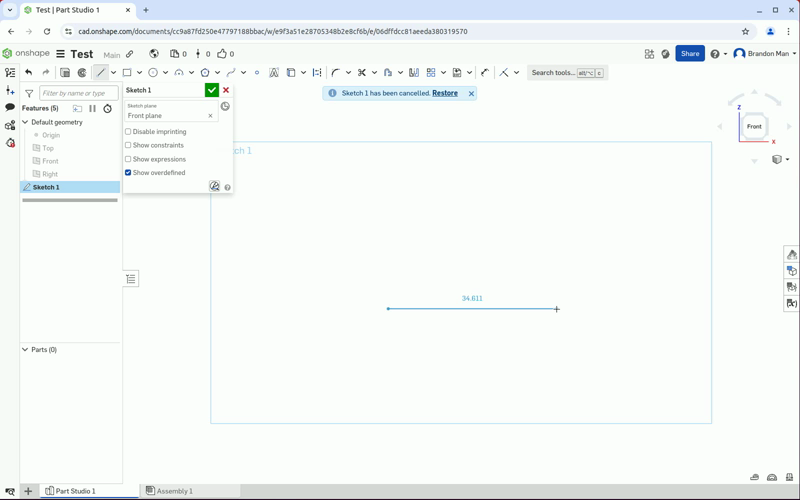
key_down(shift)
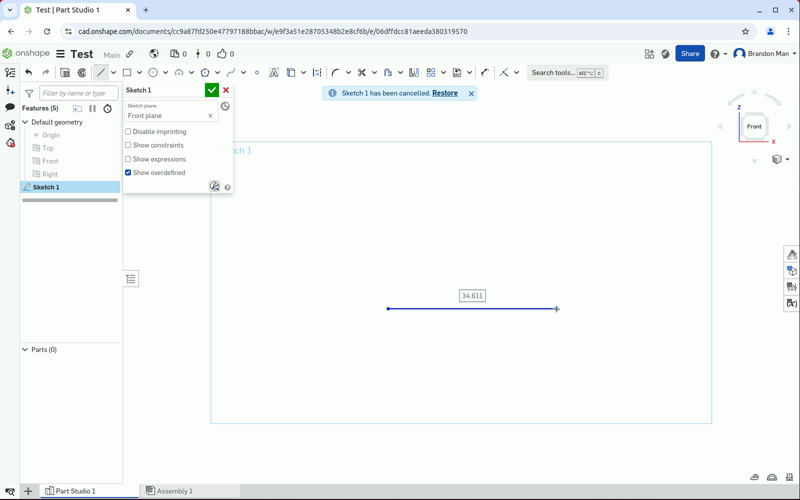
mouse_move(586, 308)
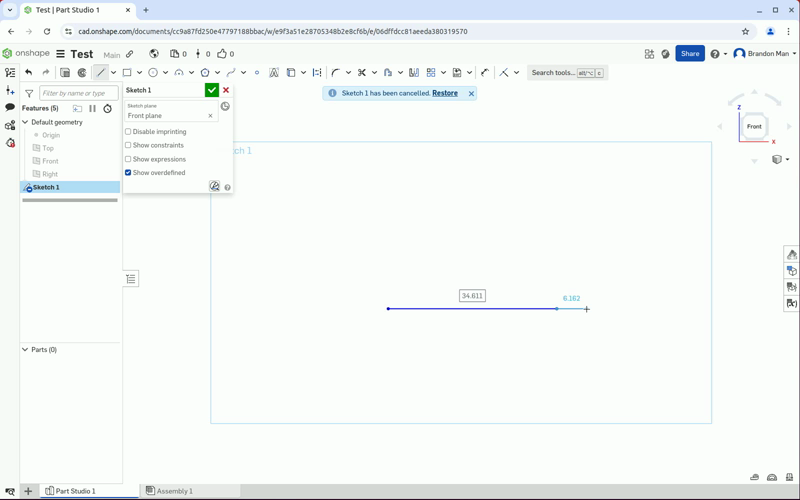
mouse_move(556, 252)
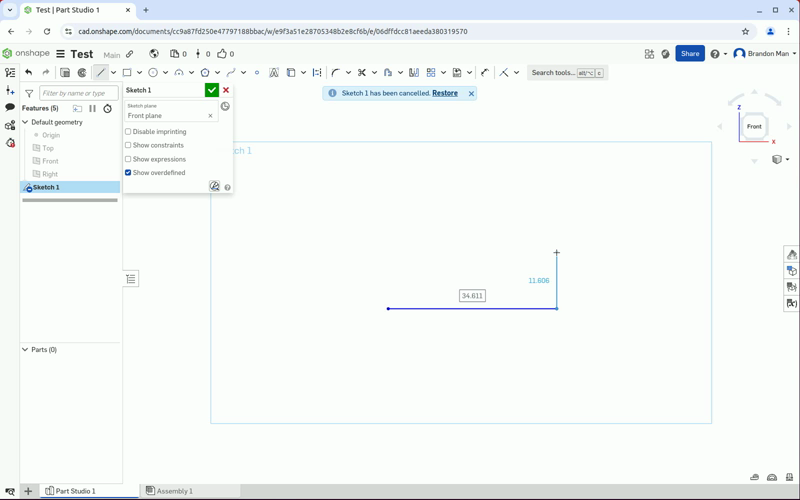
click(556, 252)
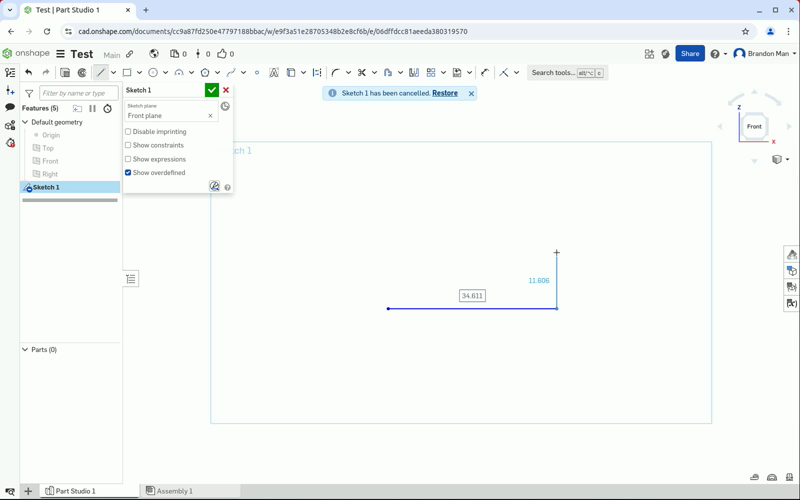
key_up(shift)
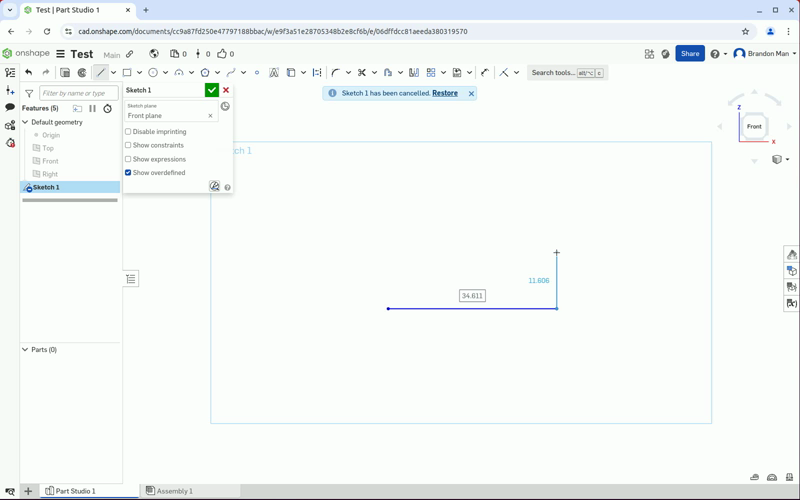
key_down(shift)
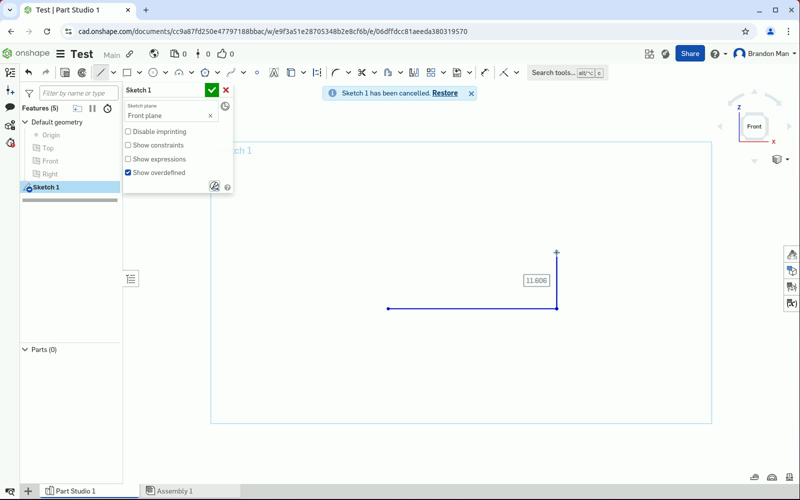
mouse_move(388, 252)
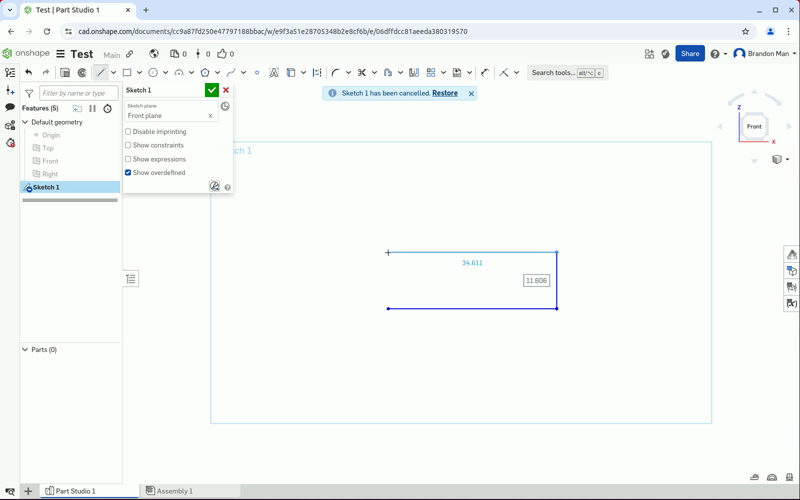
click(388, 252)
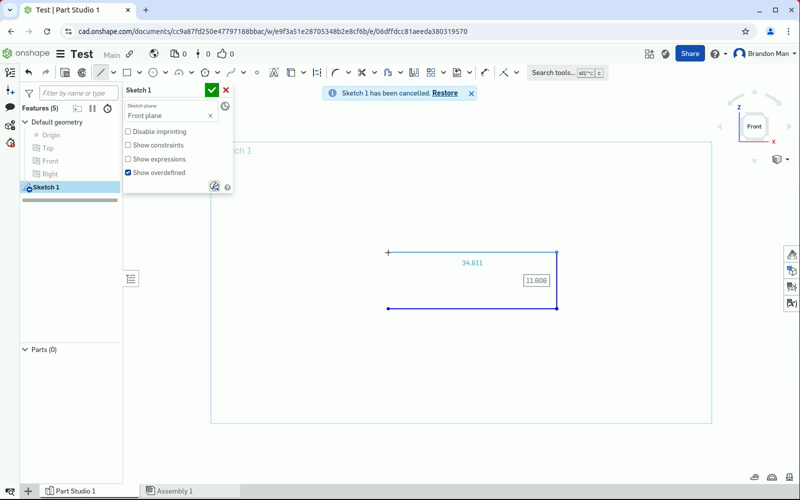
key_up(shift)
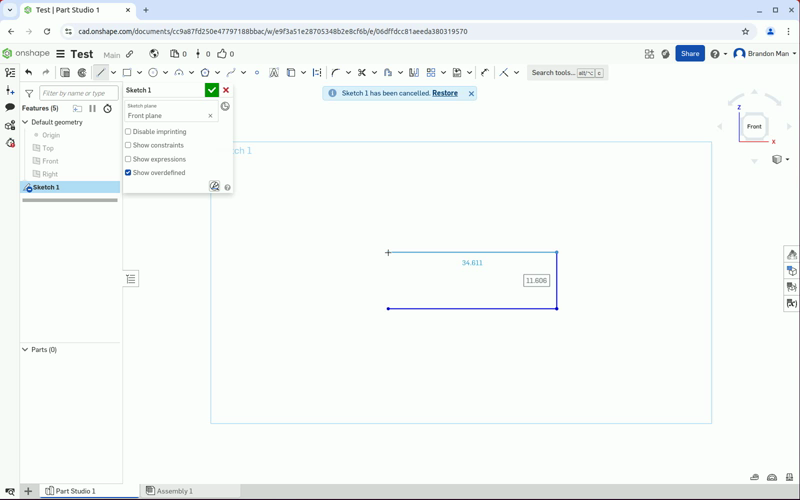
mouse_move(418, 252)
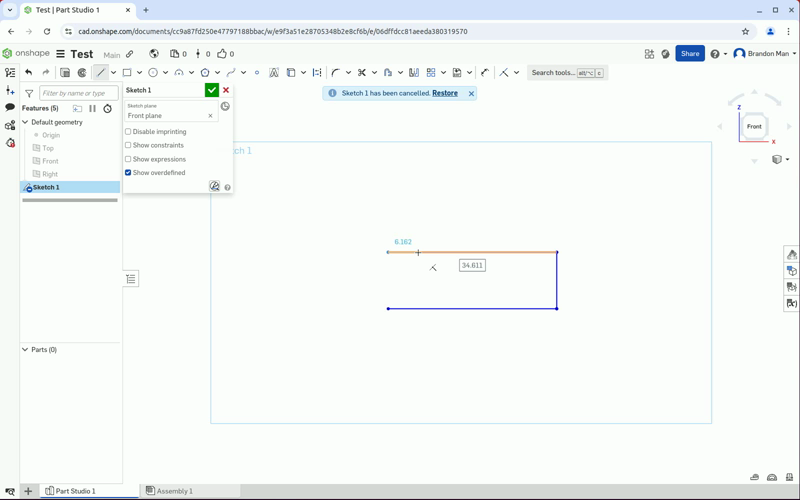
key_down(shift)
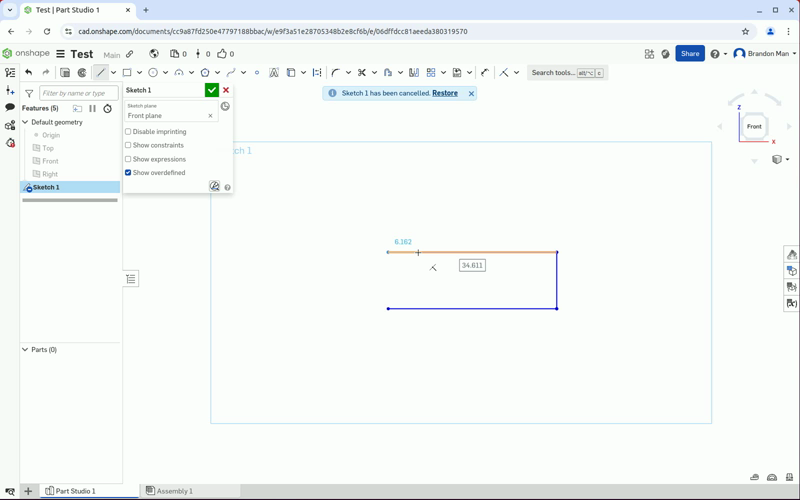
mouse_move(388, 308)
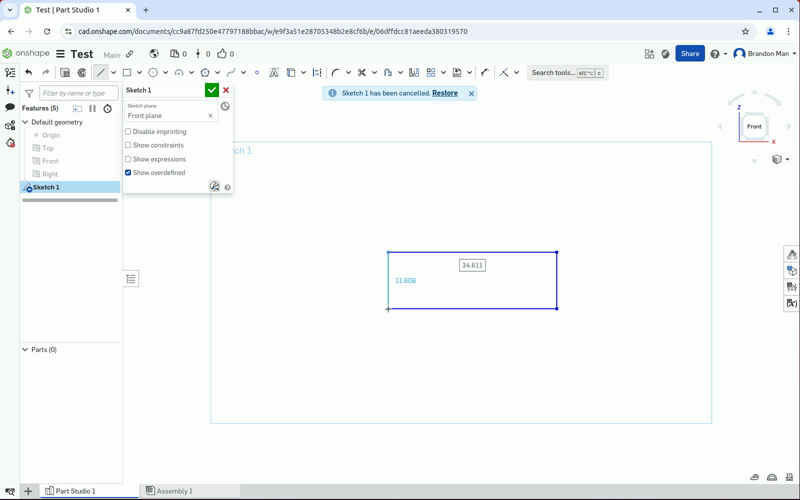
key_up(shift)
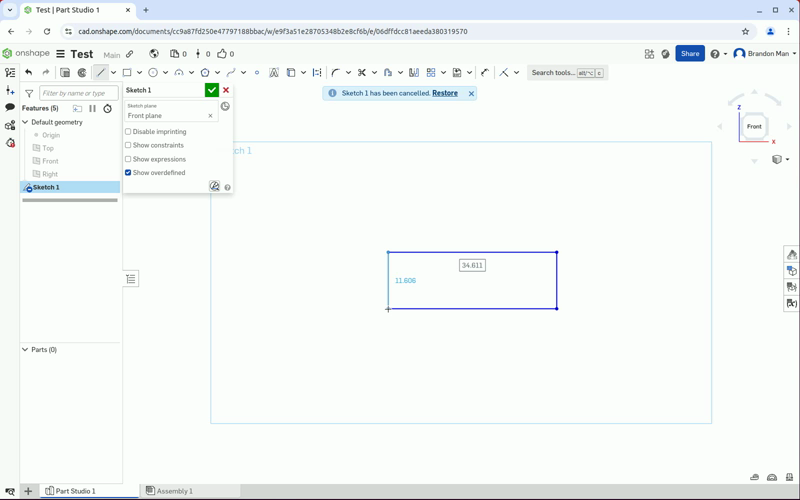
click(388, 308)
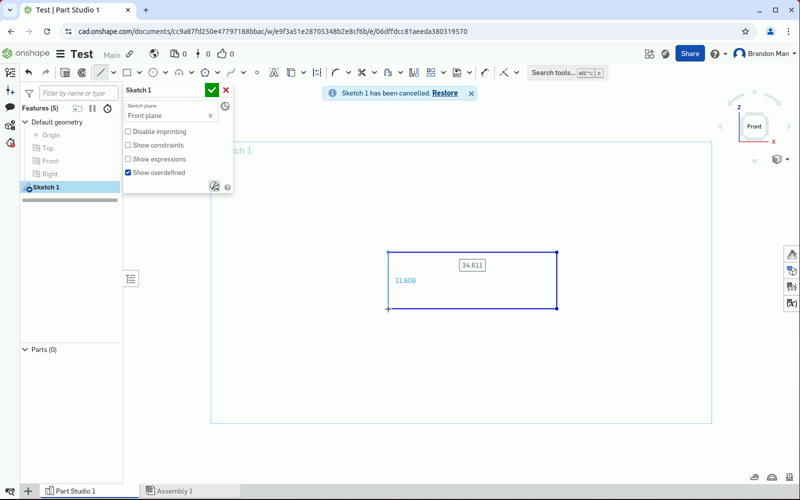
key(esc)
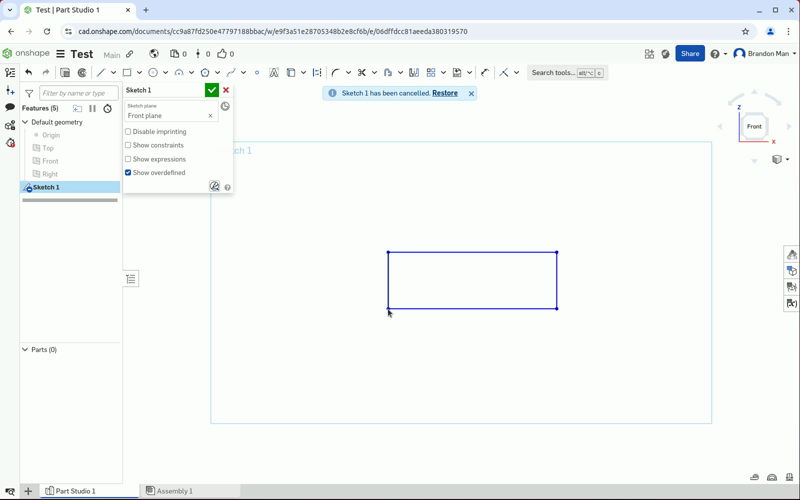
mouse_move(506, 285)
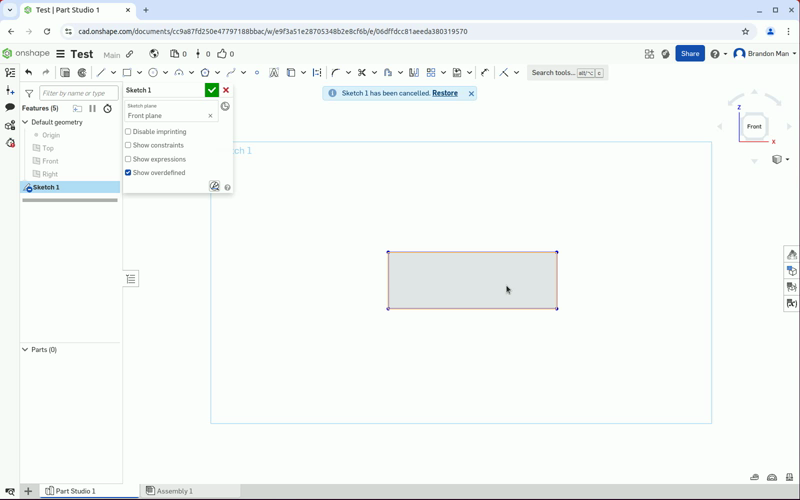
click(506, 285)
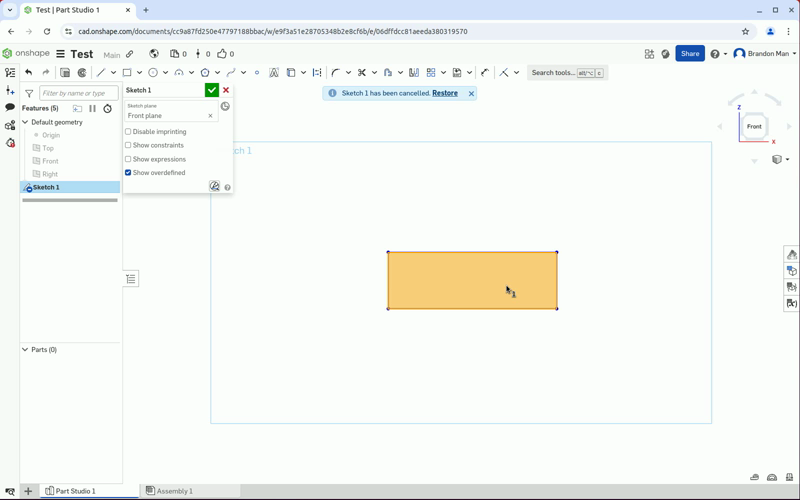
mouse_move(73, 352)
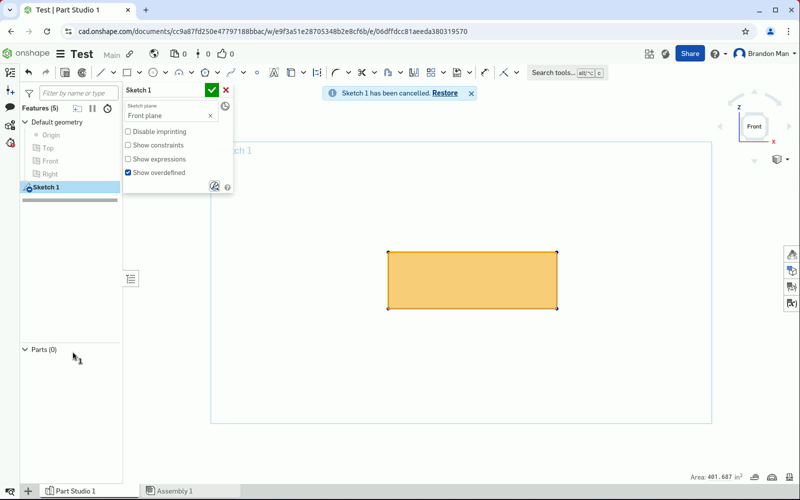
key(shift+y)
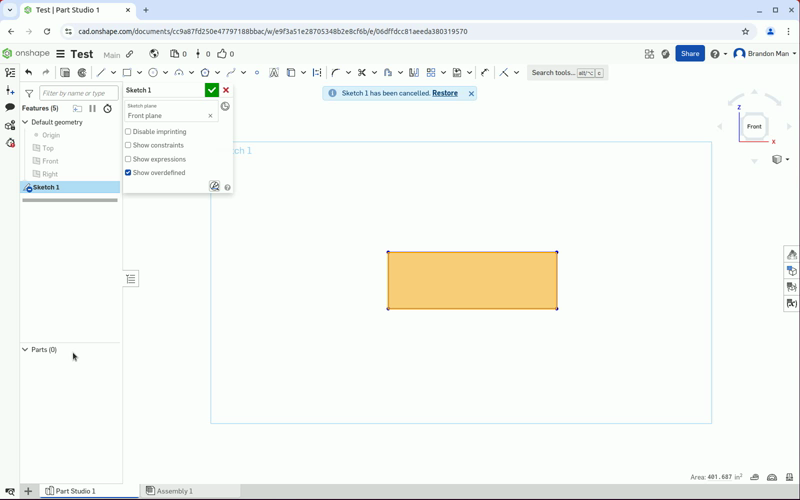
key(shift+e)
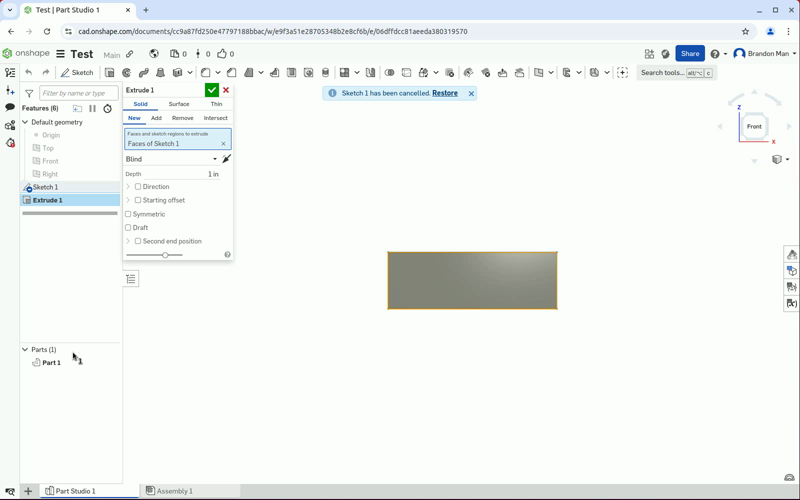
mouse_move(143, 106)
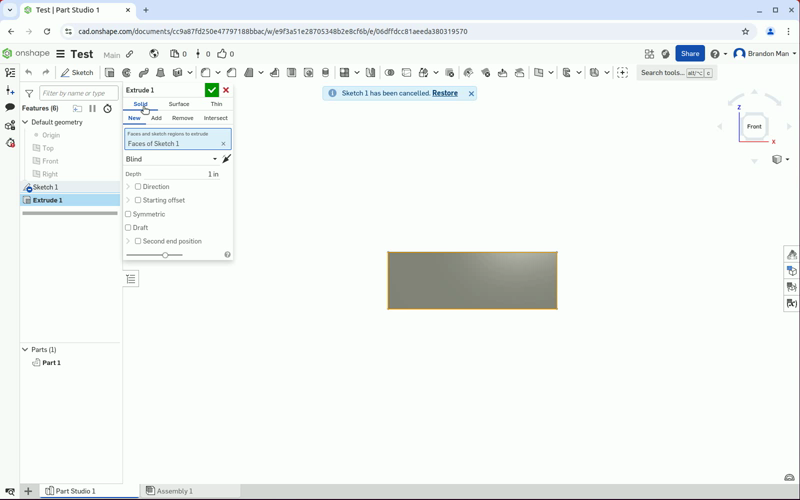
click(143, 106)
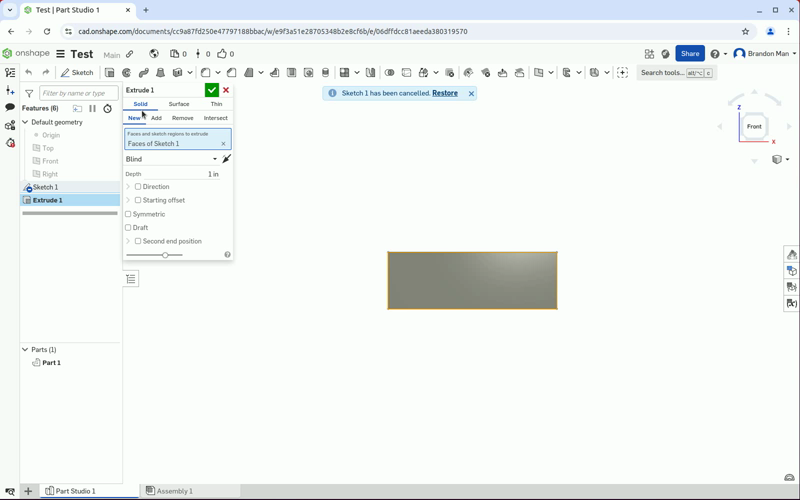
mouse_move(137, 120)
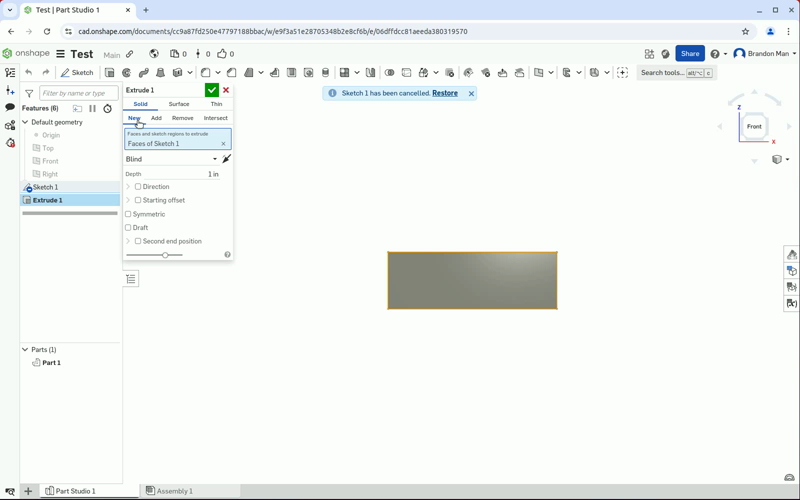
click(137, 120)
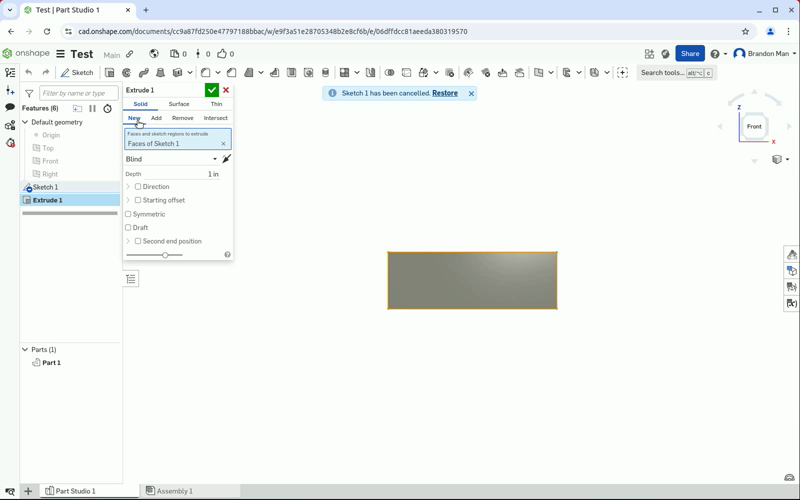
key(tab, 4)
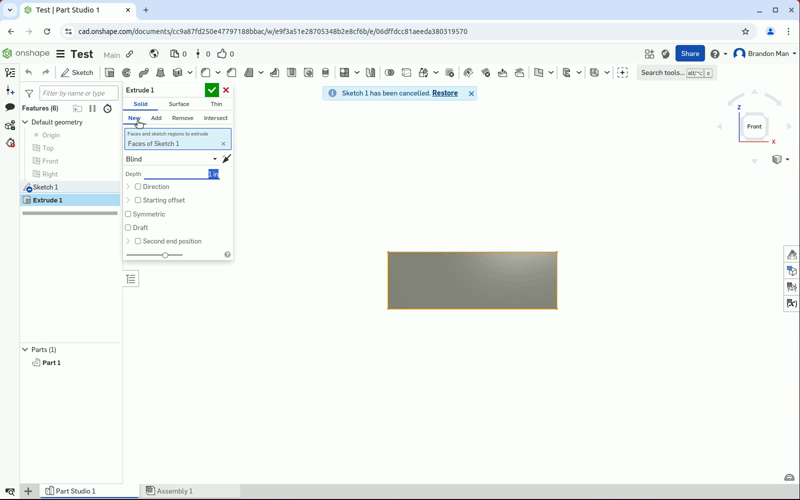
text(-23.108)
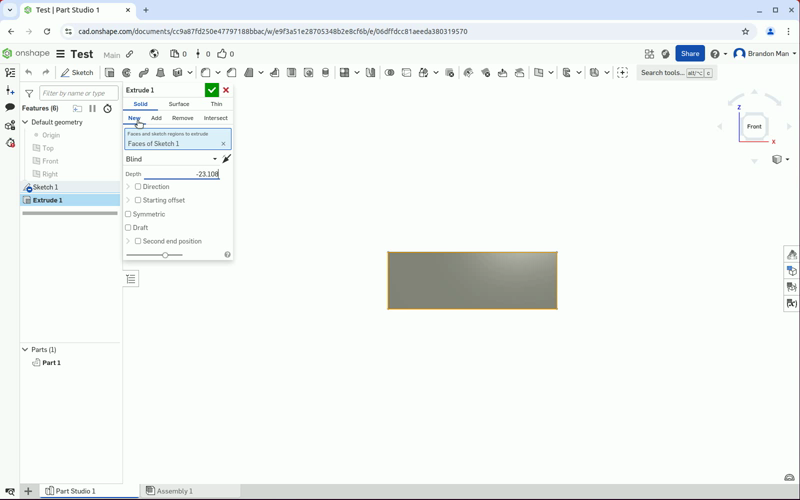
key(enter)
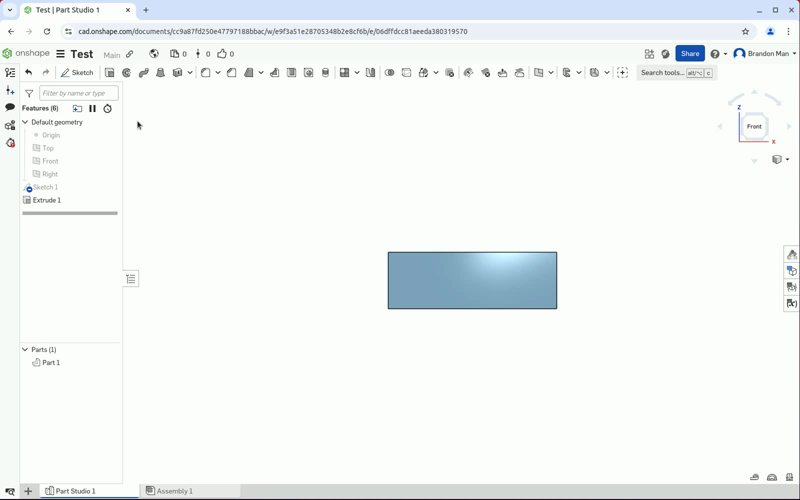
key(shift+h)
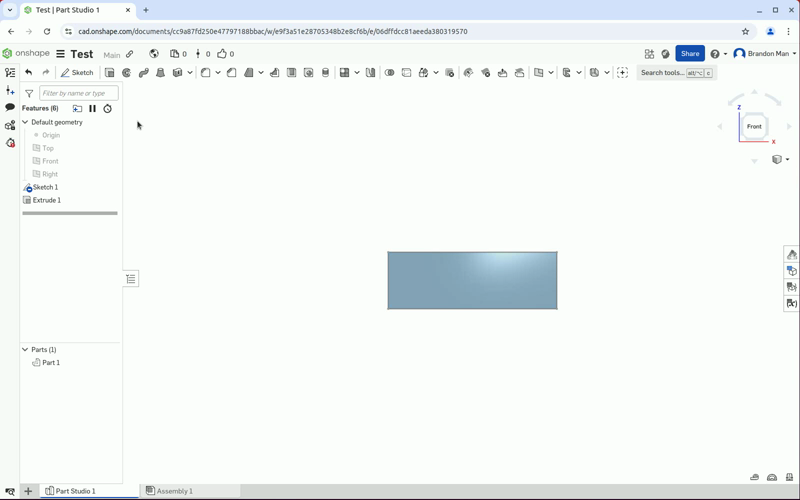
key(shift+h)
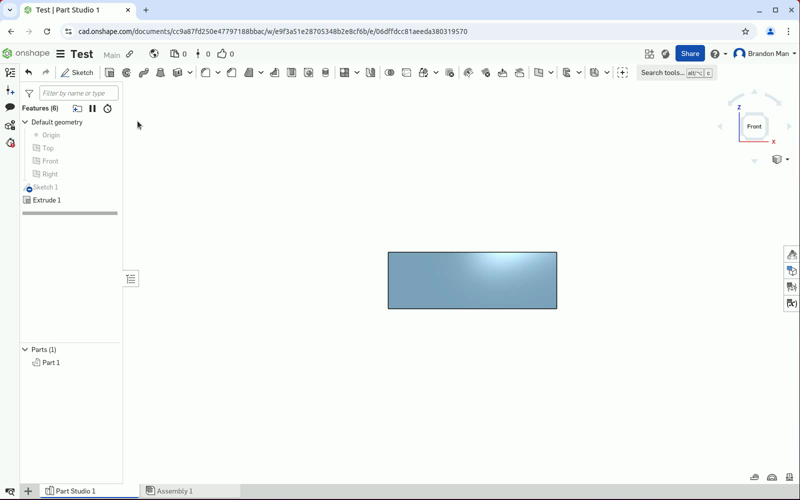
mouse_move(73, 189)
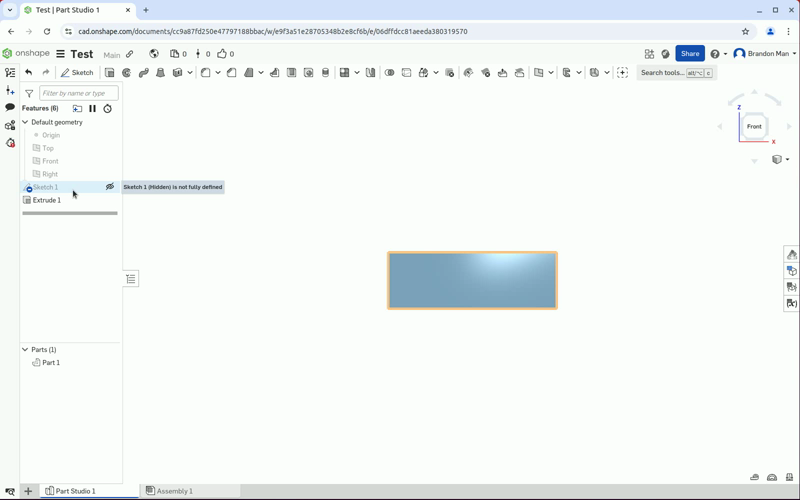
click(73, 189)
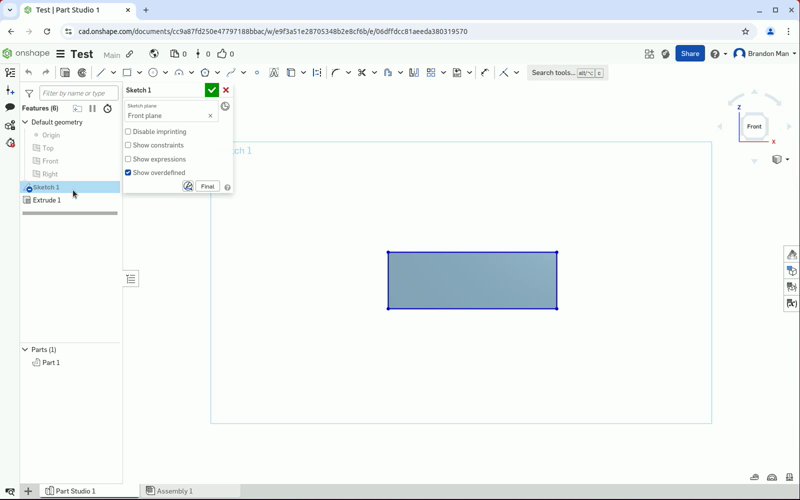
mouse_move(229, 92)
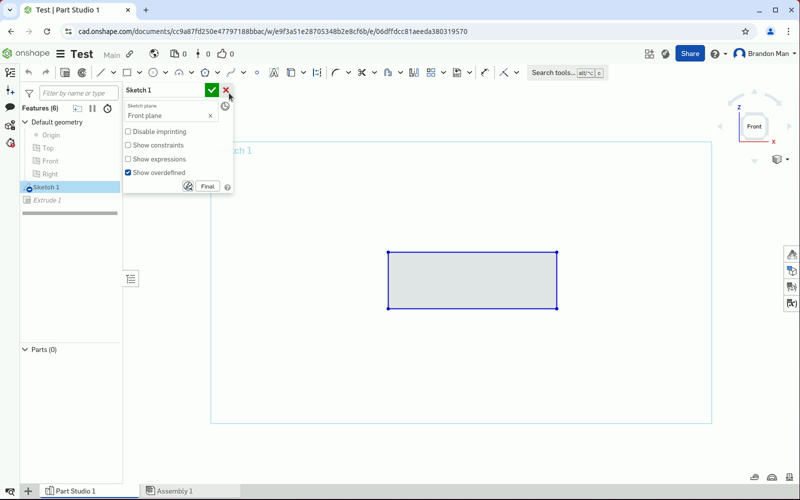
click(229, 92)
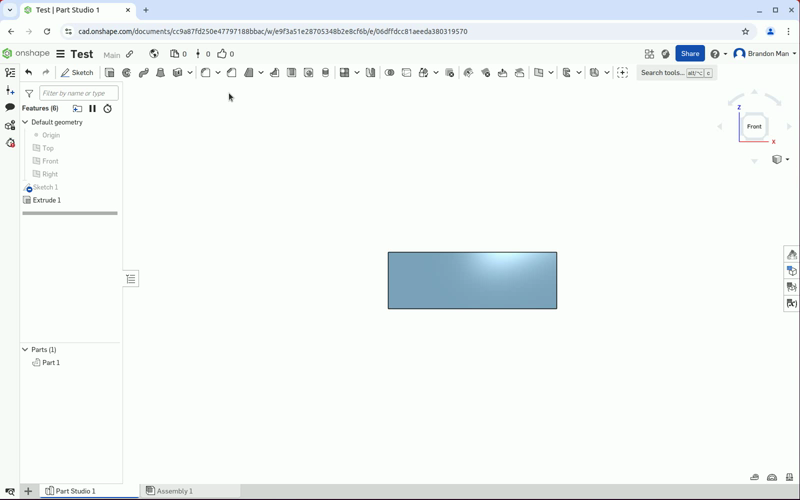
mouse_move(73, 352)
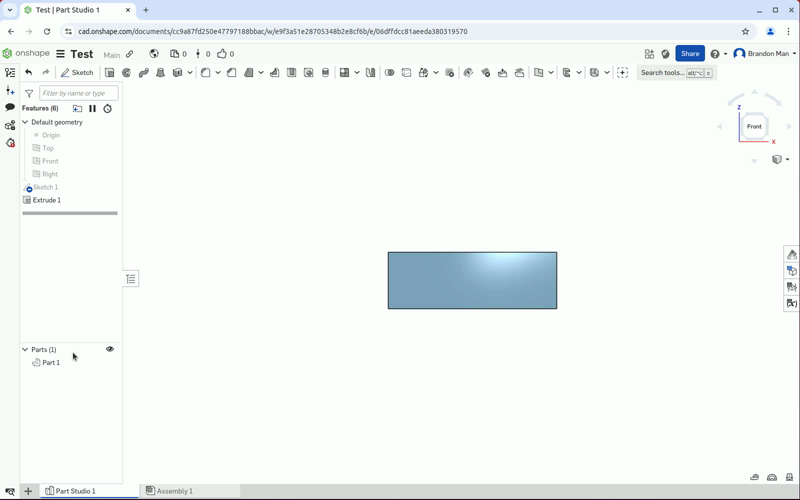
key(y)
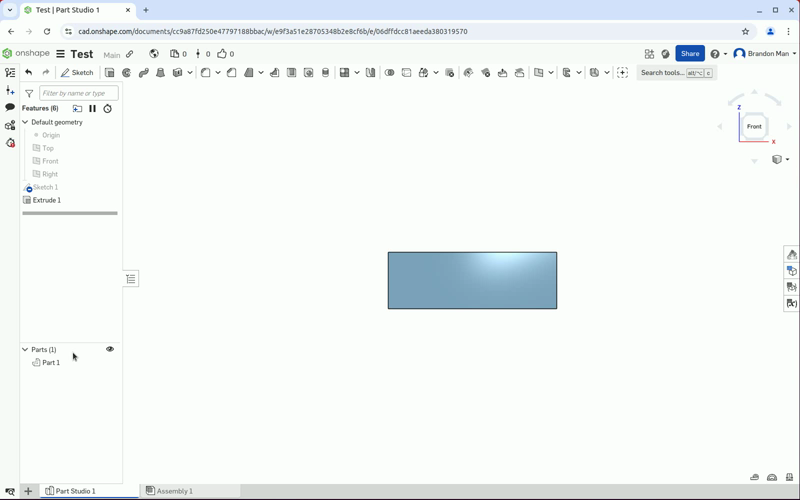
key(shift+p)
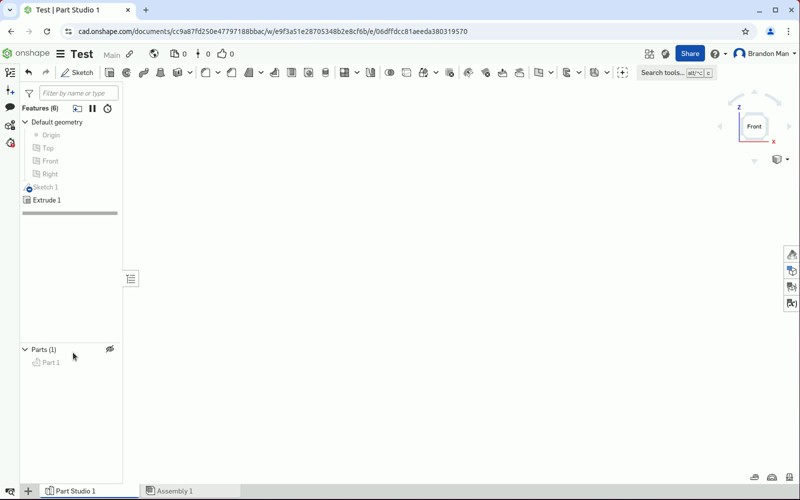
key(space)
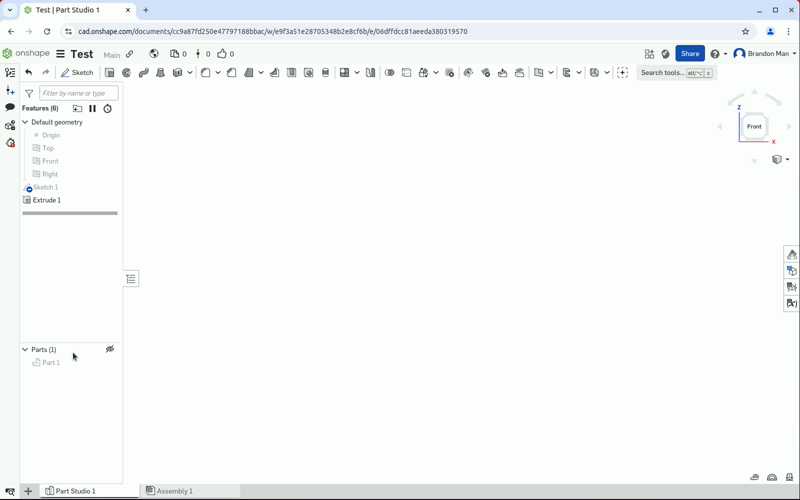
key_down(shift)
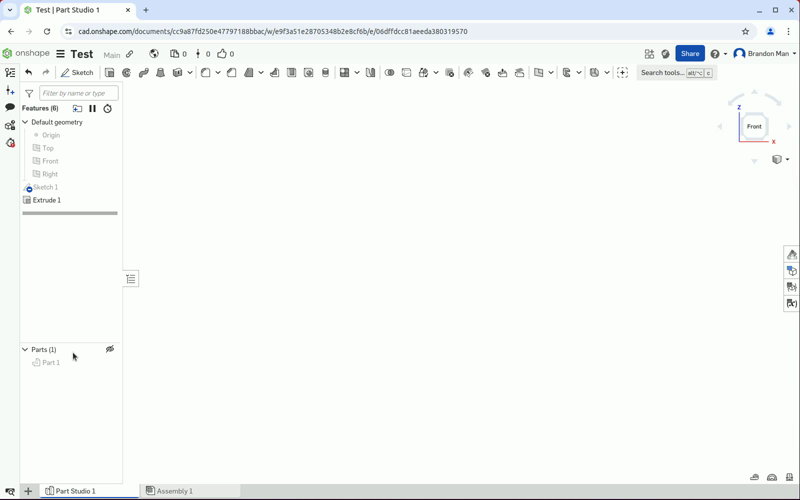
key(down)
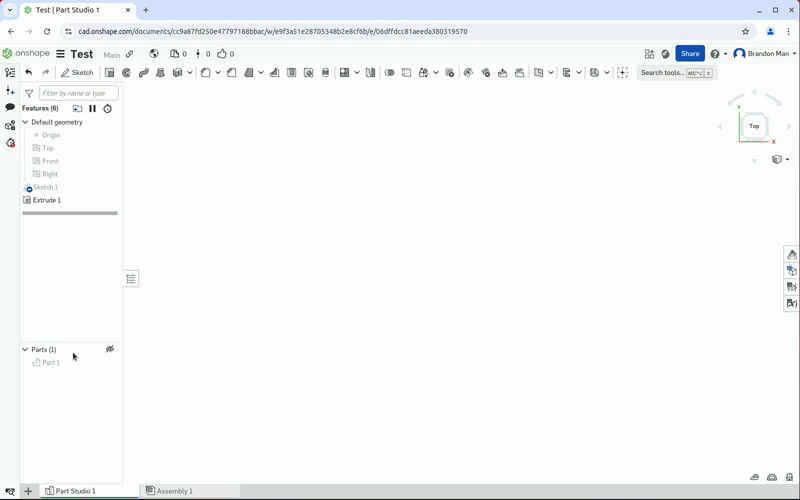
key_up(shift)
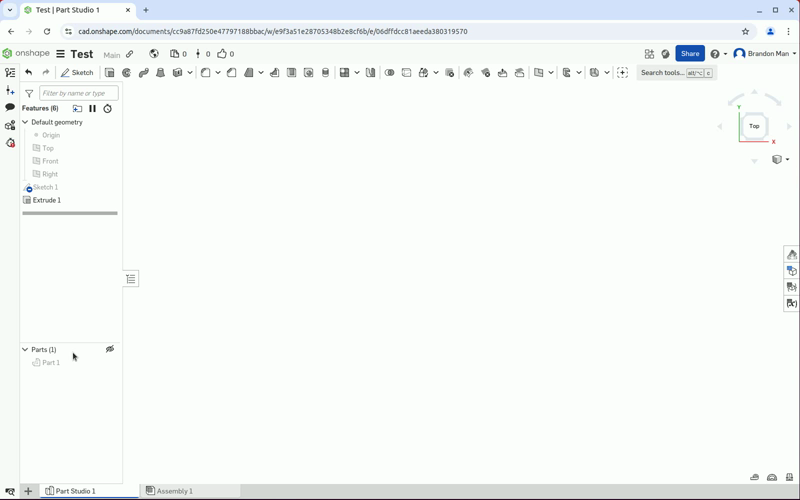
mouse_move(73, 352)
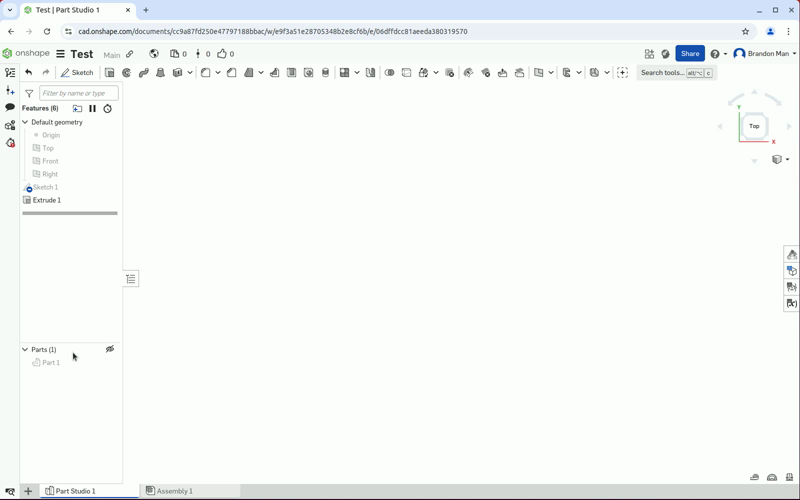
key(shift+y)
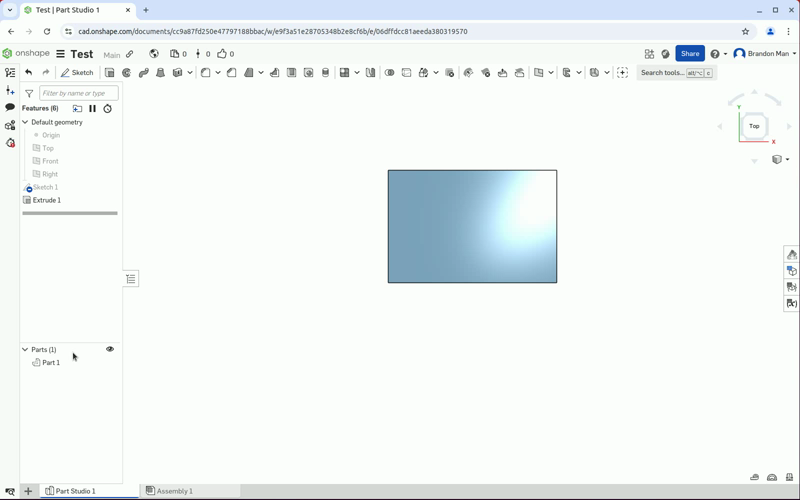
mouse_move(541, 75)
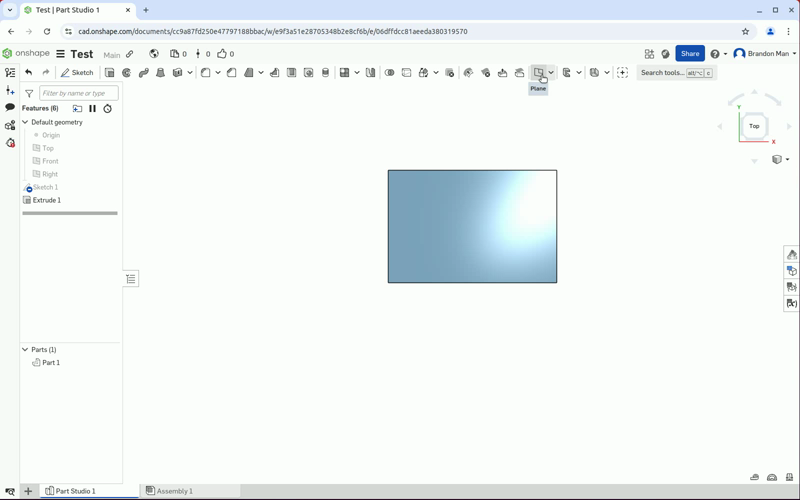
click(541, 75)
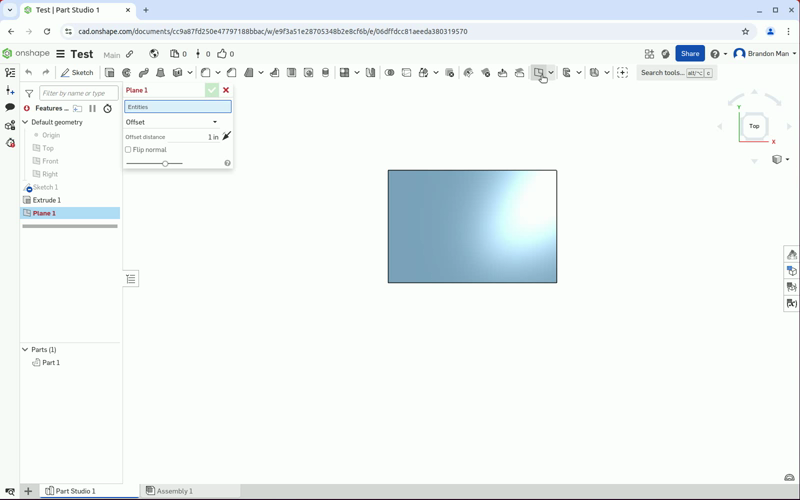
mouse_move(73, 150)
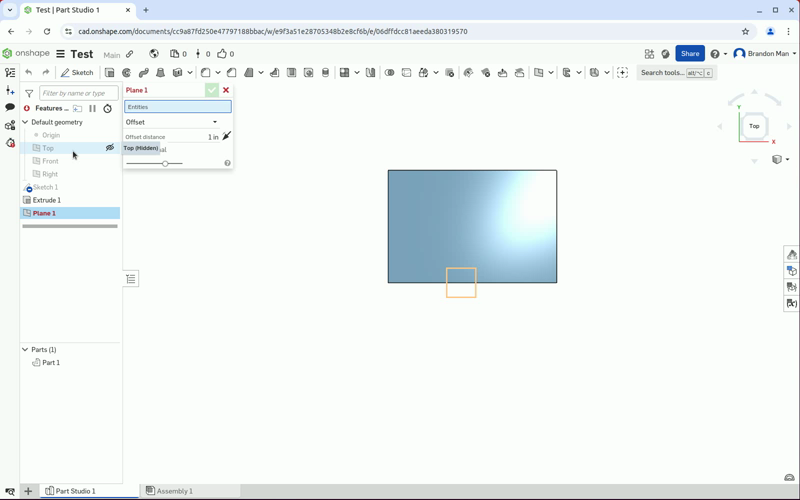
click(73, 150)
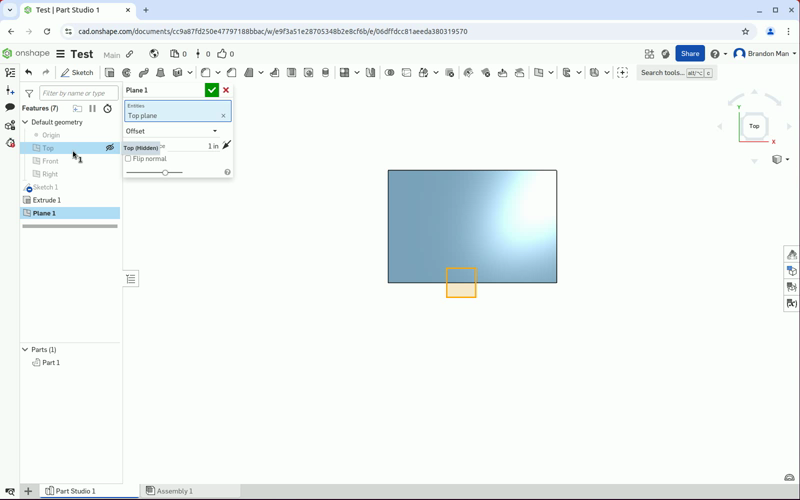
key(tab, 2)
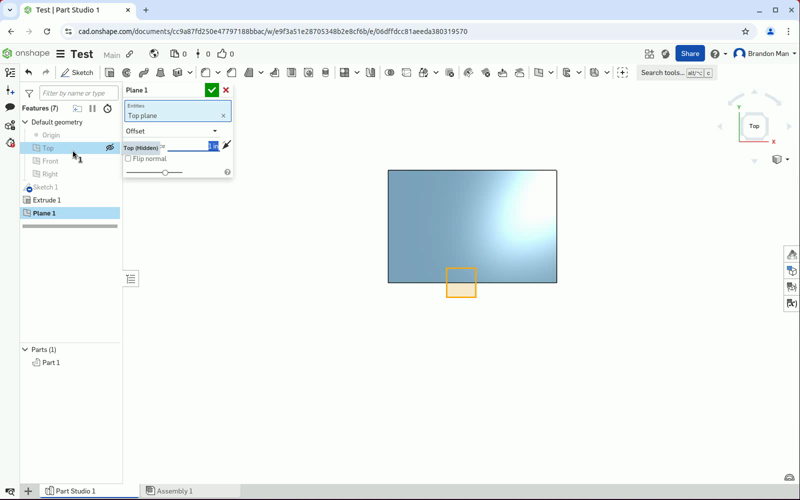
text(6.255)
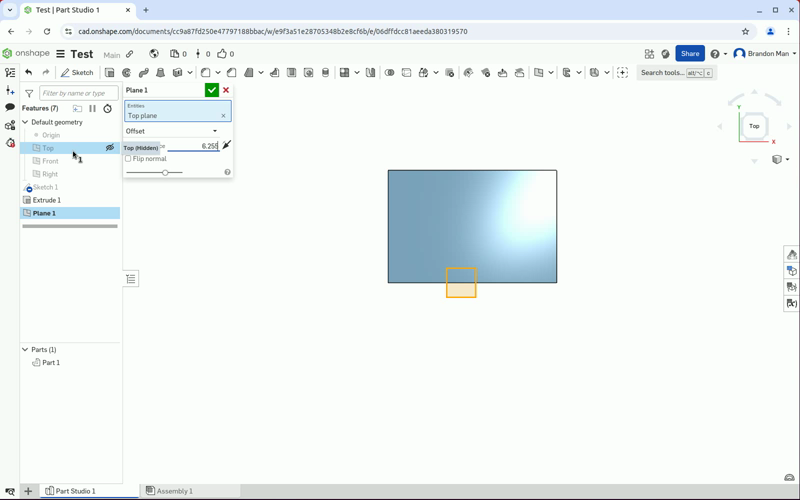
key(enter, 2)
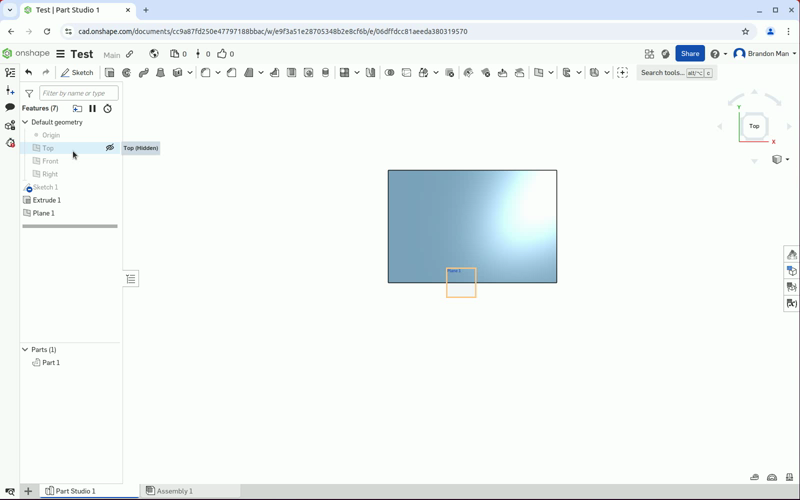
key(shift+s)
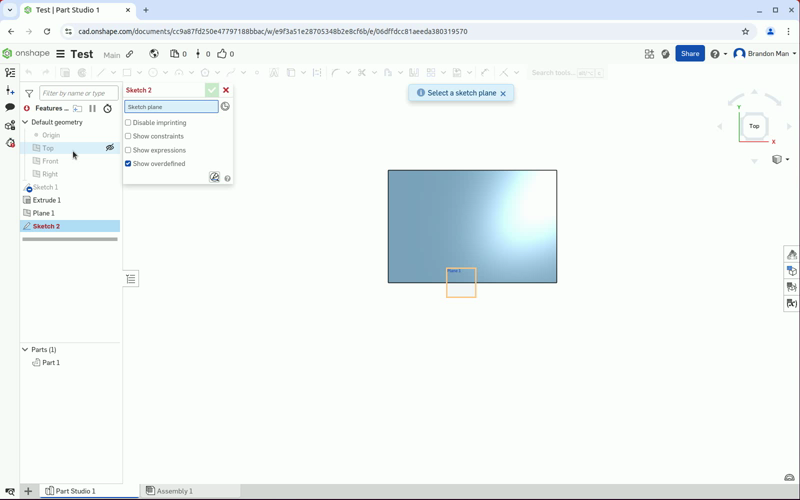
mouse_move(73, 215)
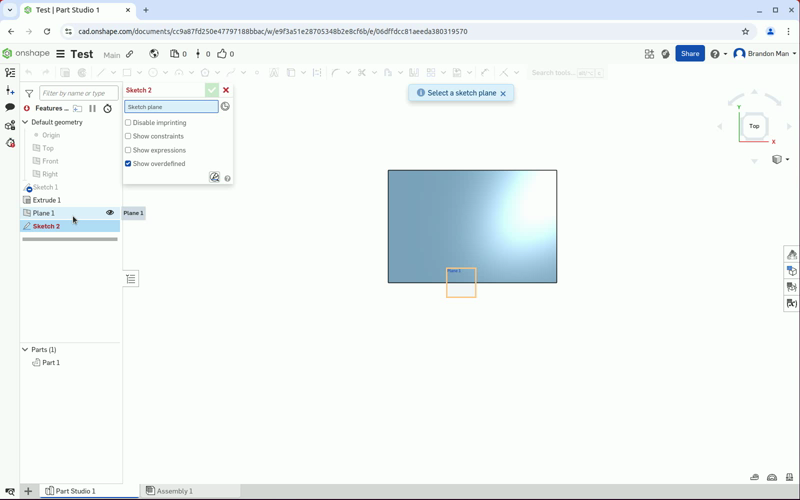
click(73, 215)
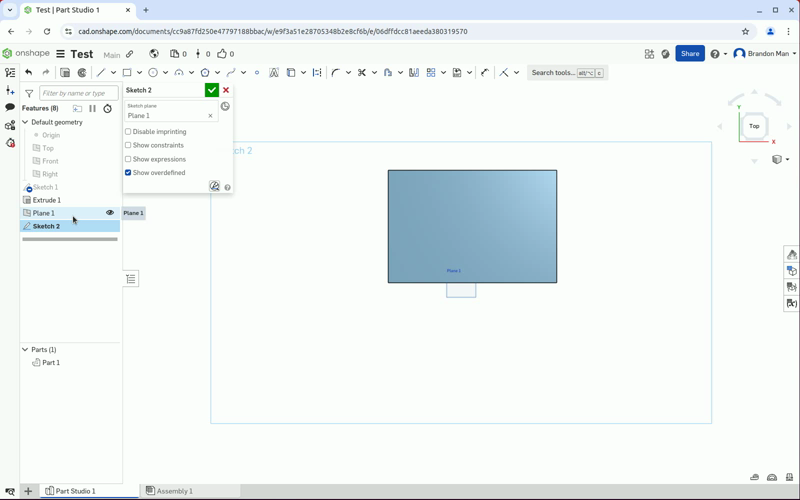
mouse_move(73, 352)
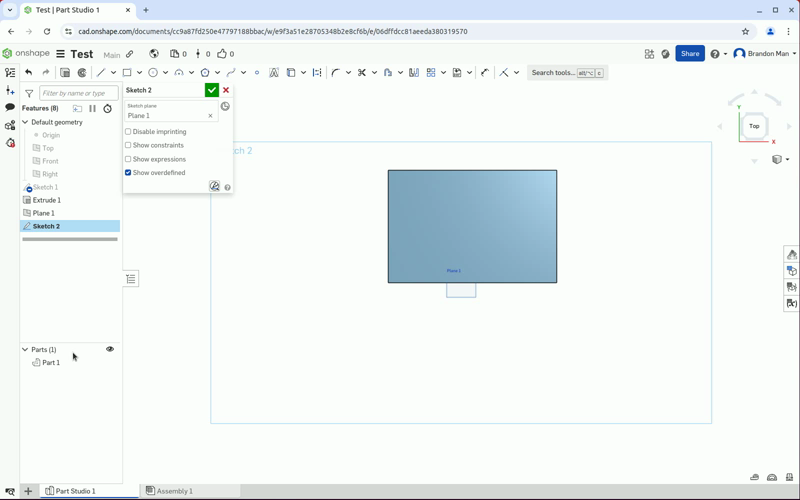
key(y)
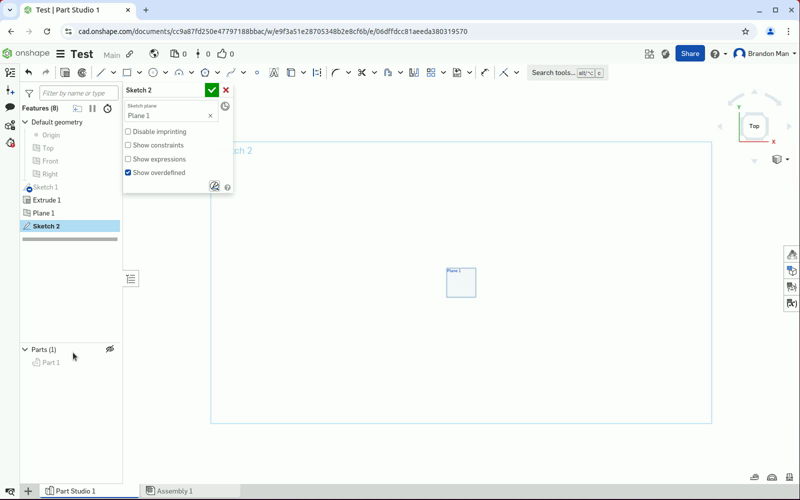
key(l)
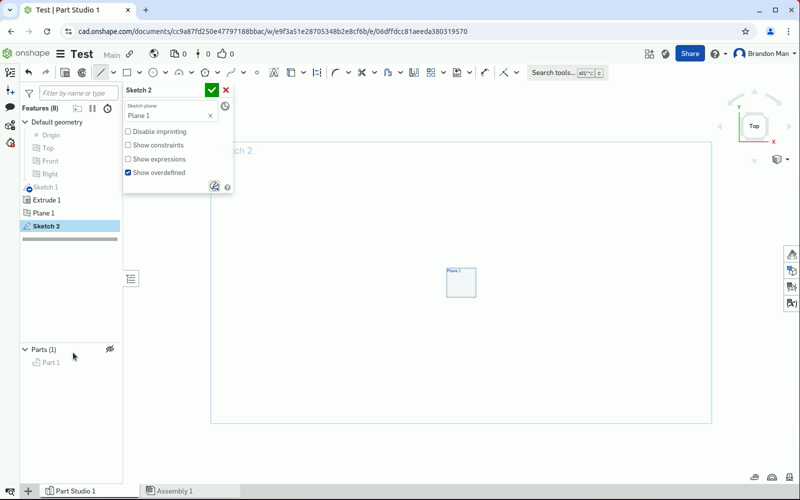
key_down(shift)
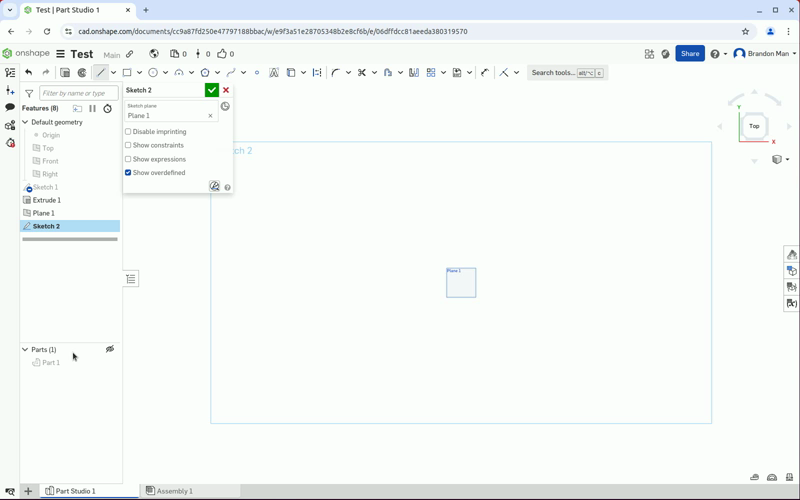
mouse_move(388, 282)
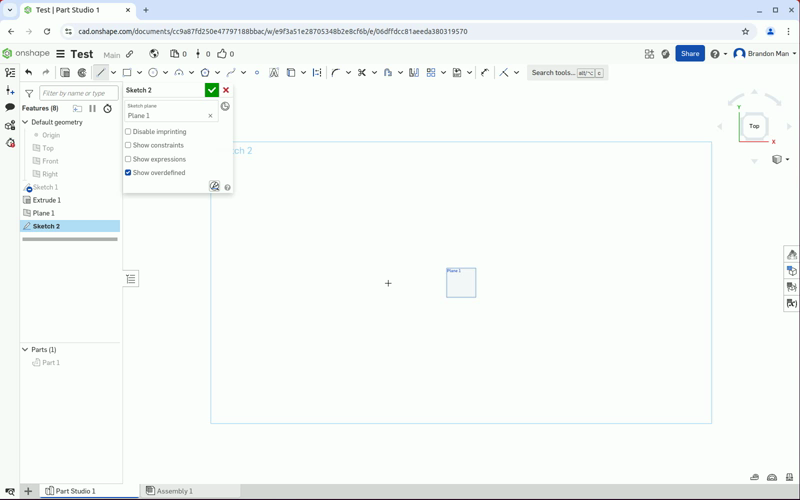
click(388, 282)
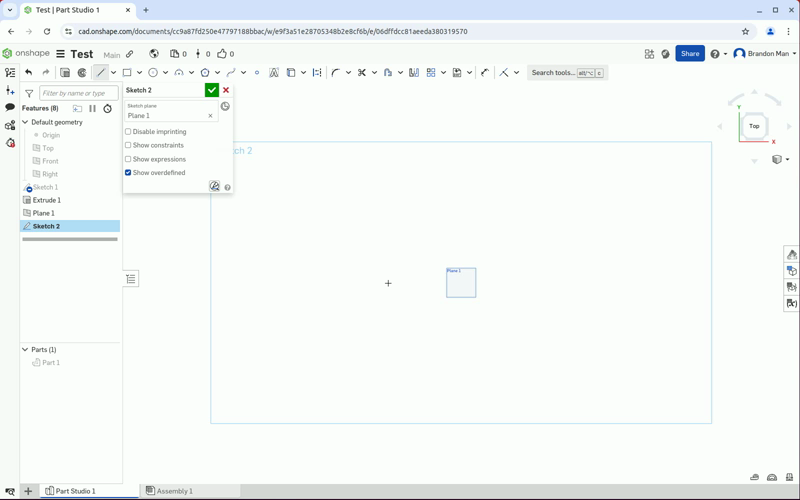
key_up(shift)
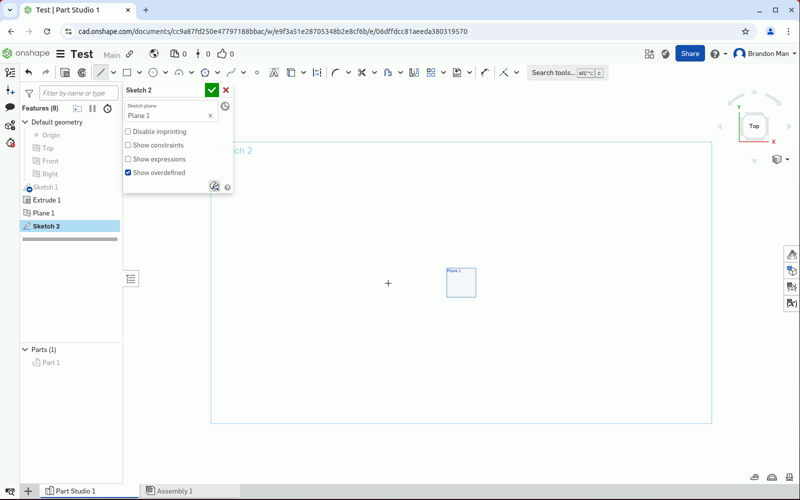
key_down(shift)
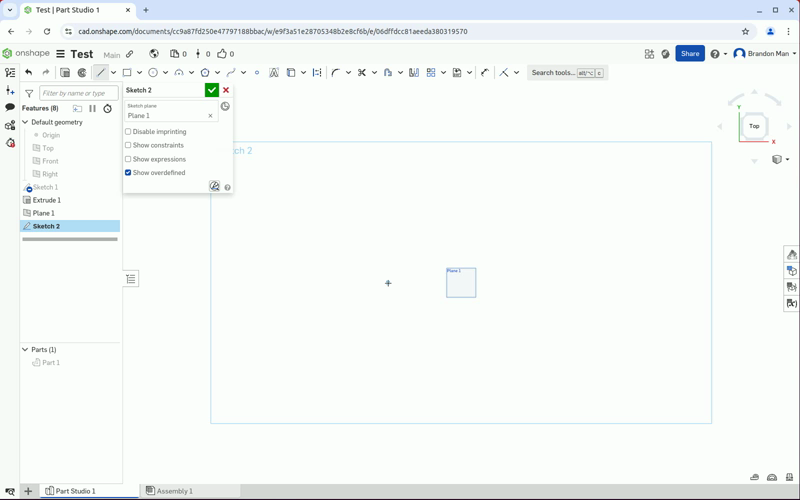
mouse_move(418, 282)
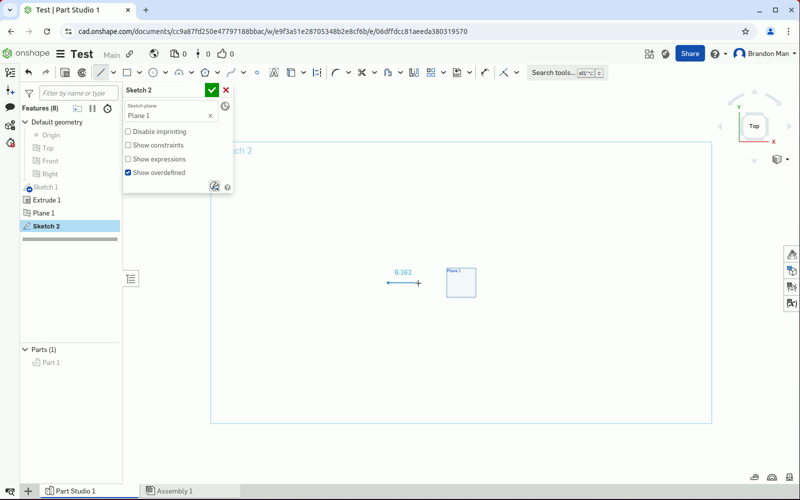
mouse_move(442, 282)
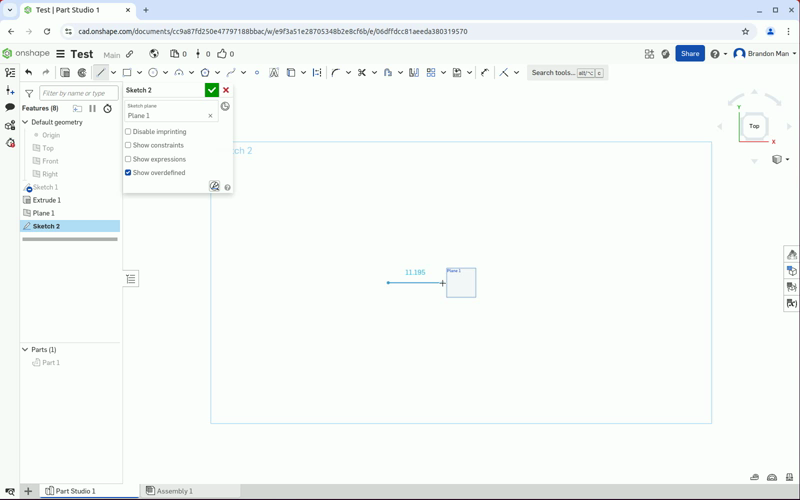
click(442, 282)
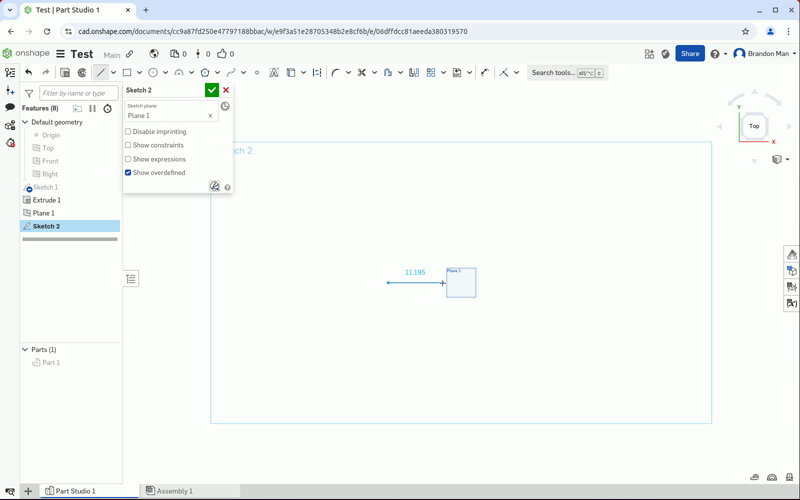
key_up(shift)
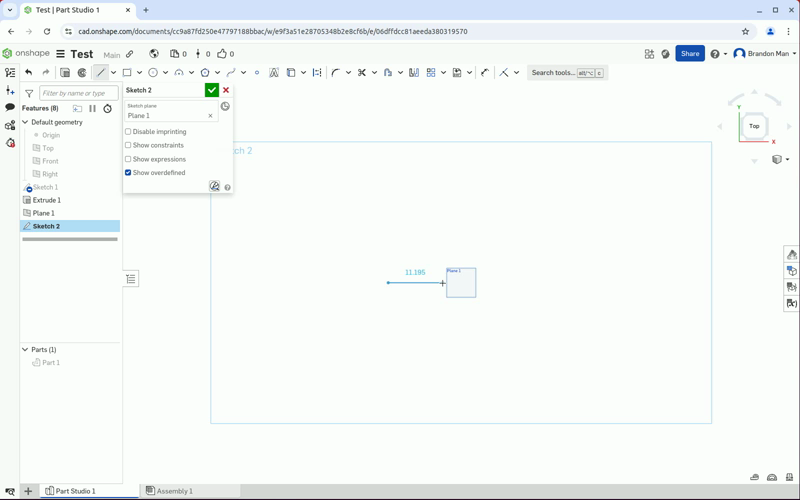
key_down(shift)
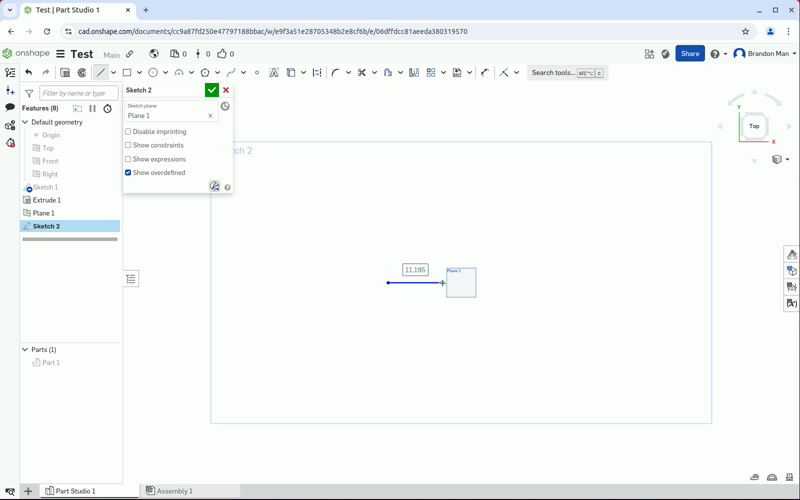
mouse_move(442, 170)
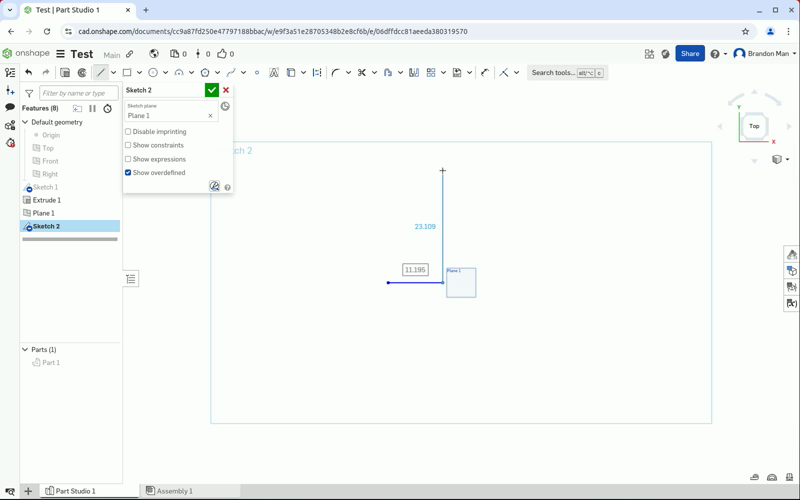
click(442, 170)
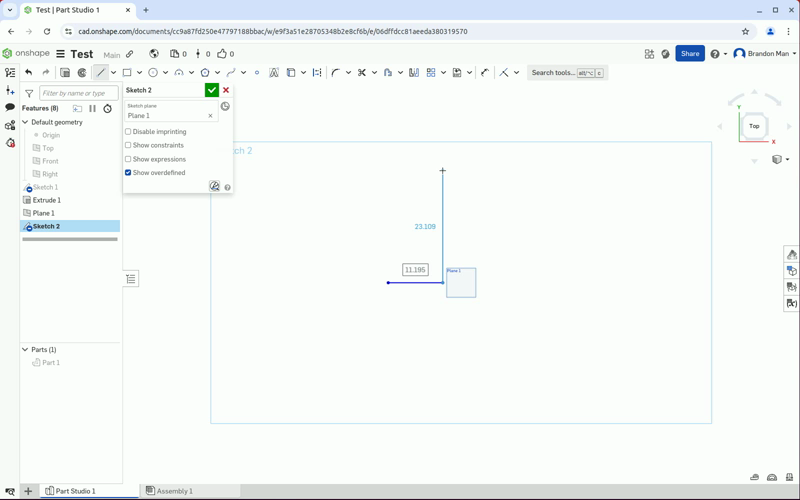
key_up(shift)
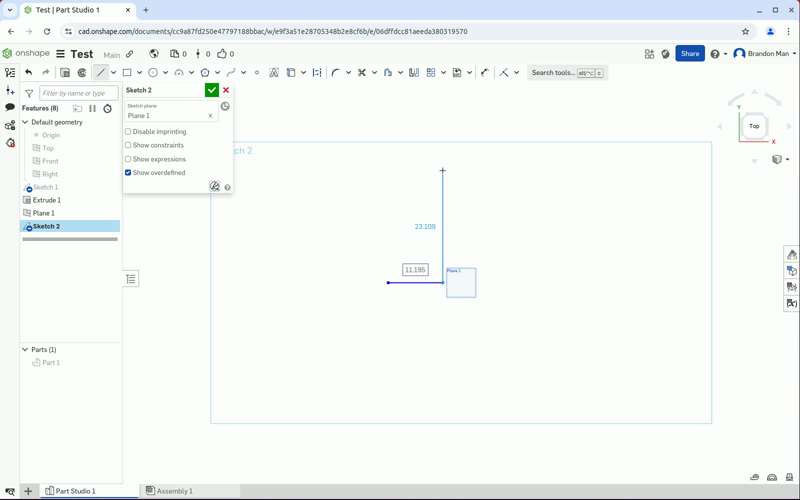
key_down(shift)
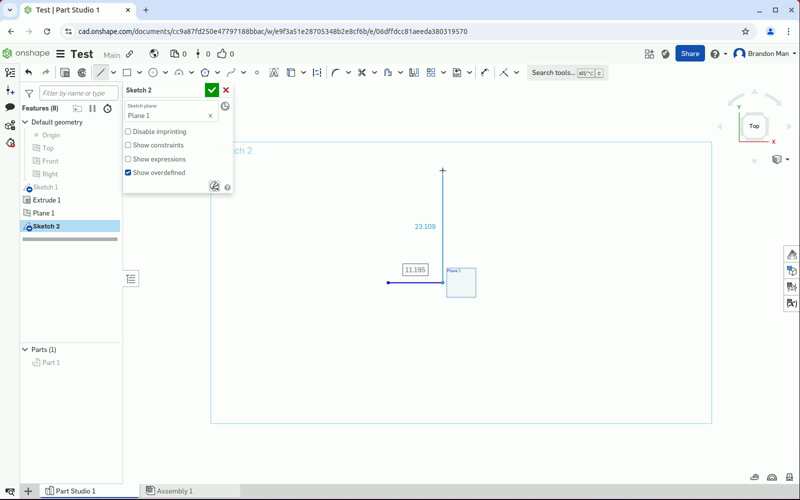
mouse_move(472, 170)
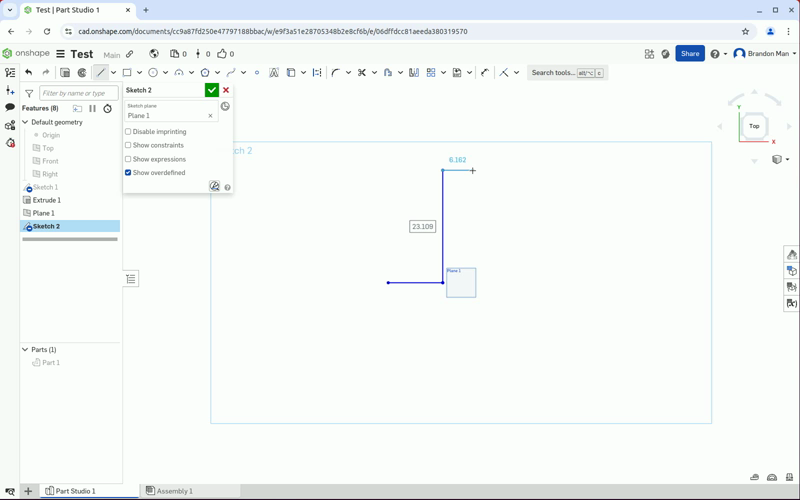
mouse_move(388, 170)
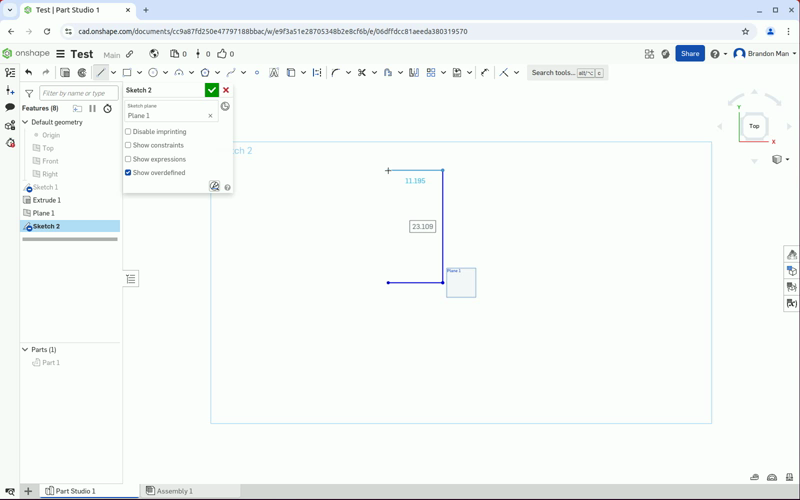
click(388, 170)
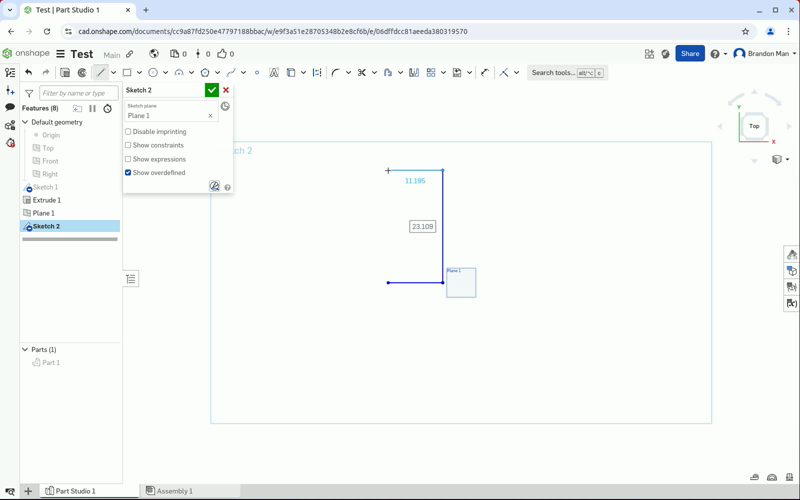
key_up(shift)
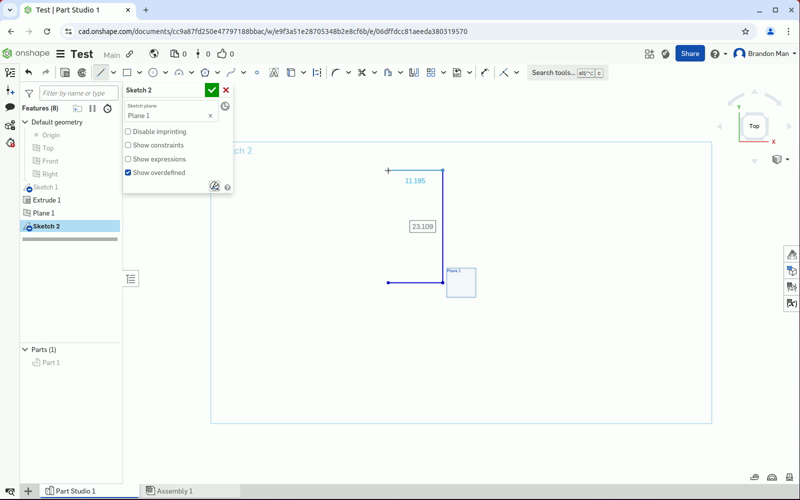
key_down(shift)
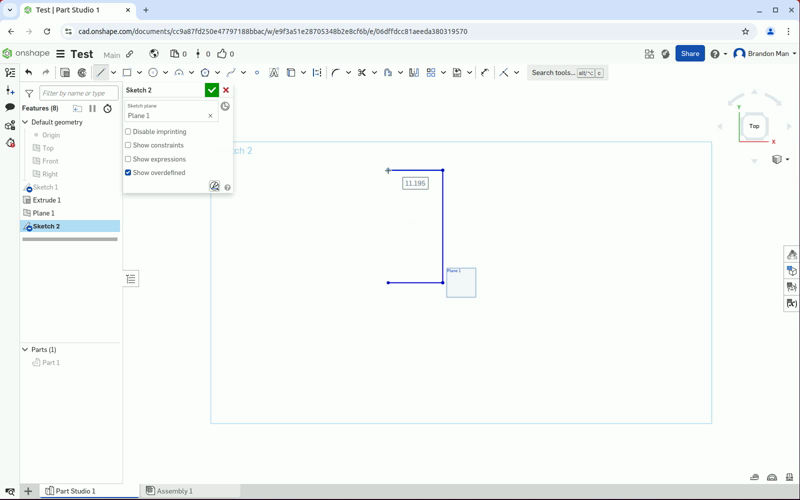
mouse_move(388, 282)
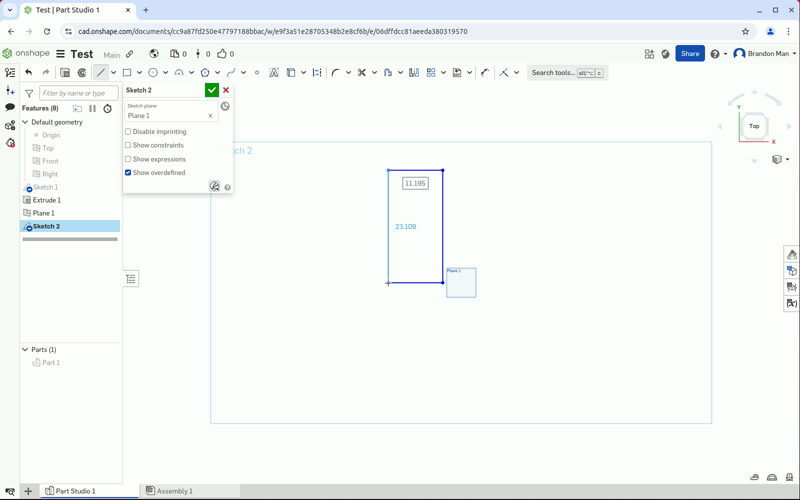
key_up(shift)
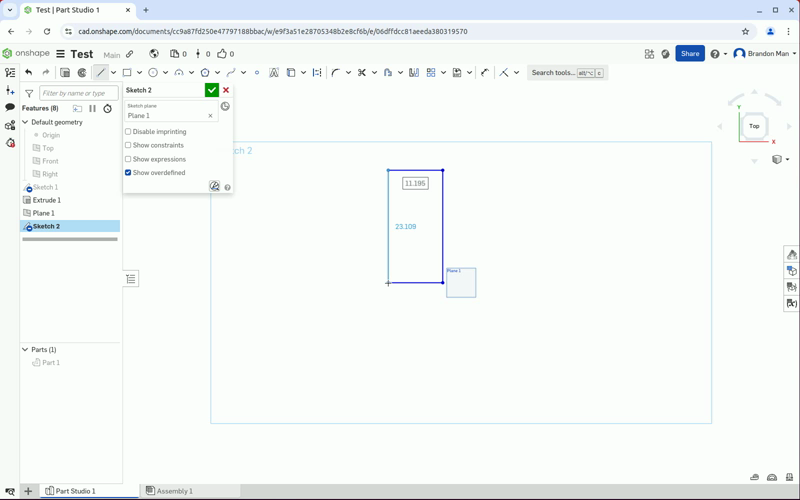
click(388, 282)
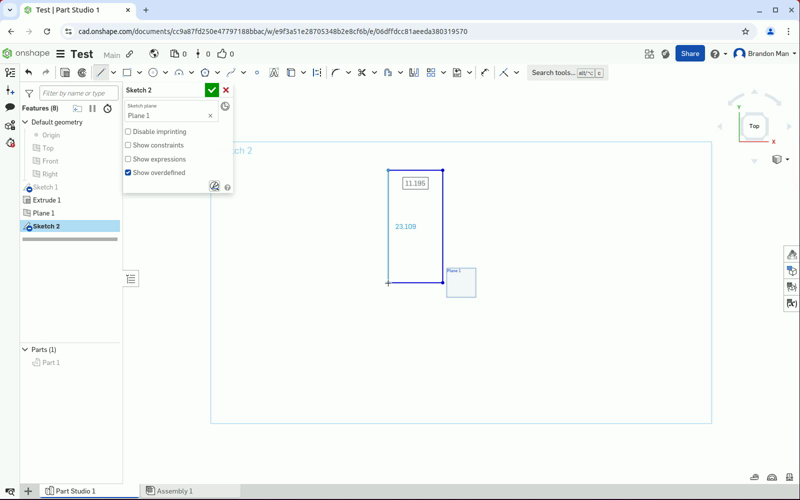
key(esc)
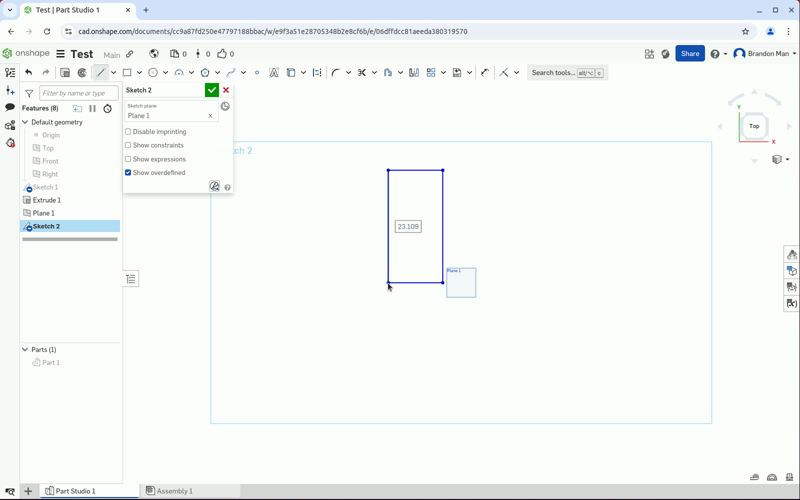
mouse_move(422, 207)
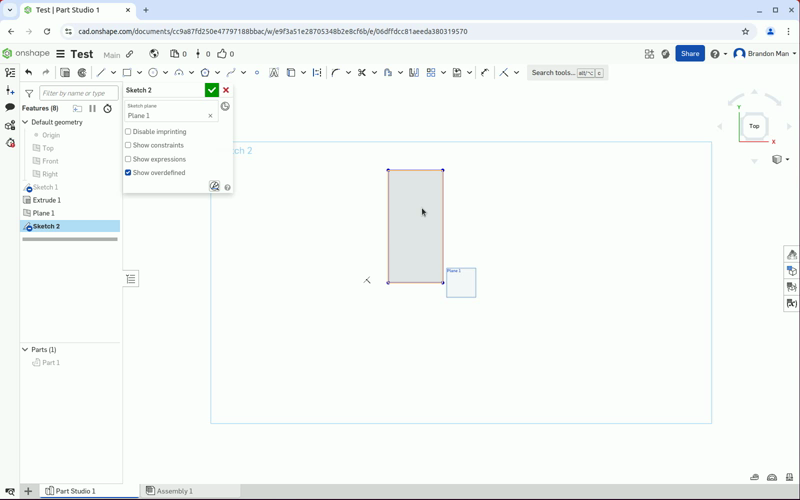
click(422, 207)
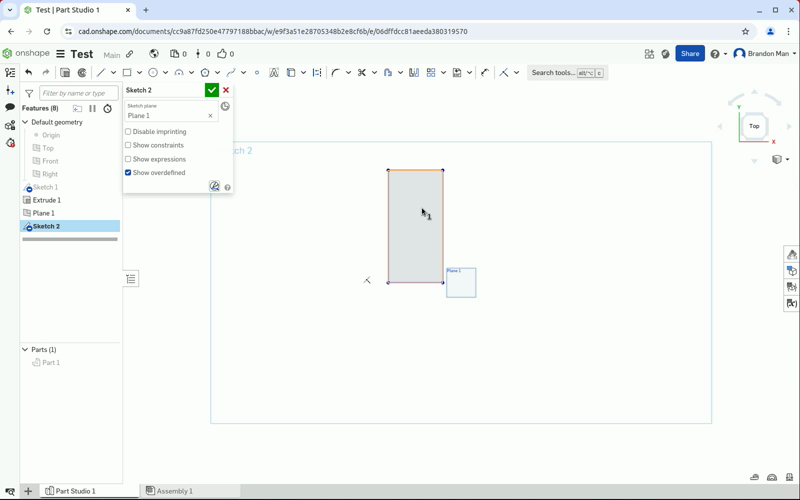
mouse_move(73, 352)
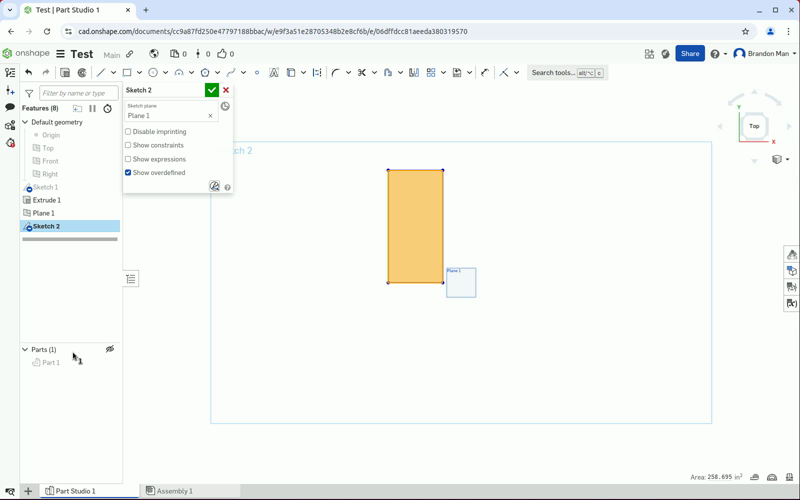
key(shift+y)
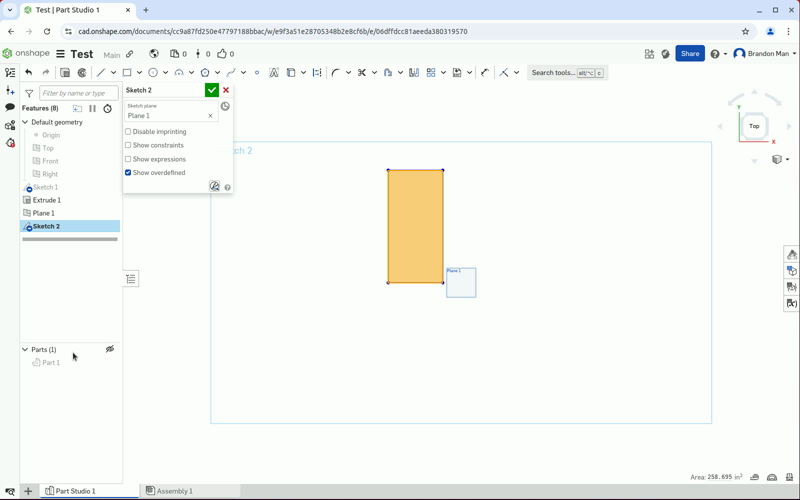
key(shift+e)
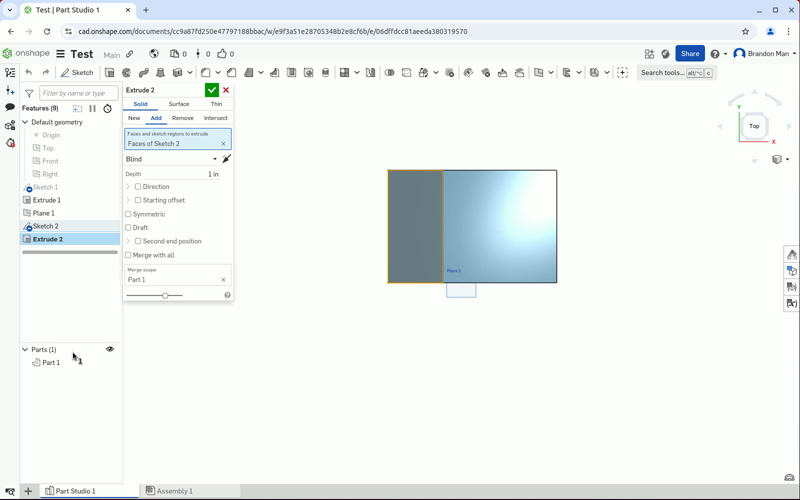
mouse_move(143, 106)
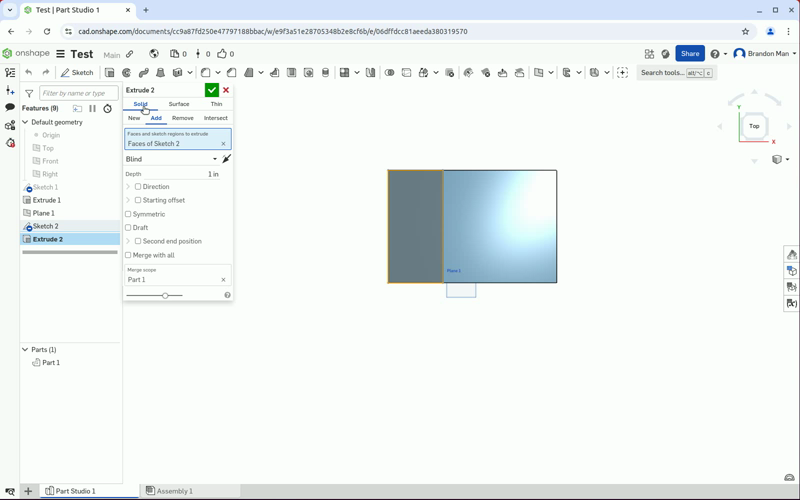
click(143, 106)
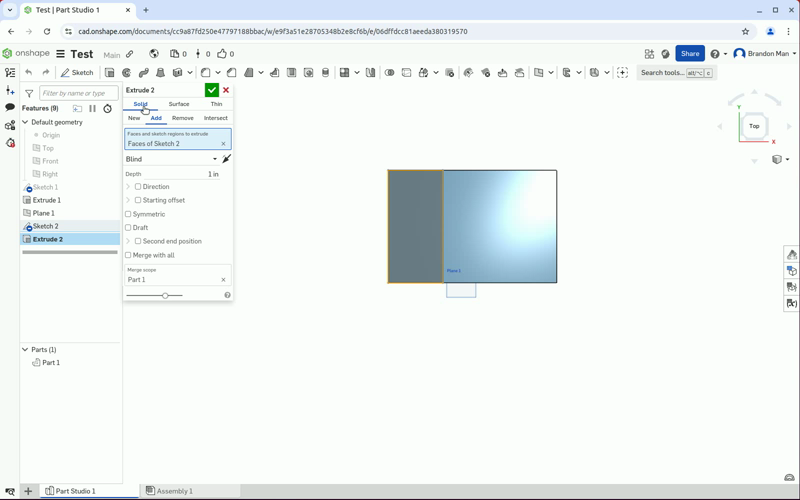
mouse_move(137, 120)
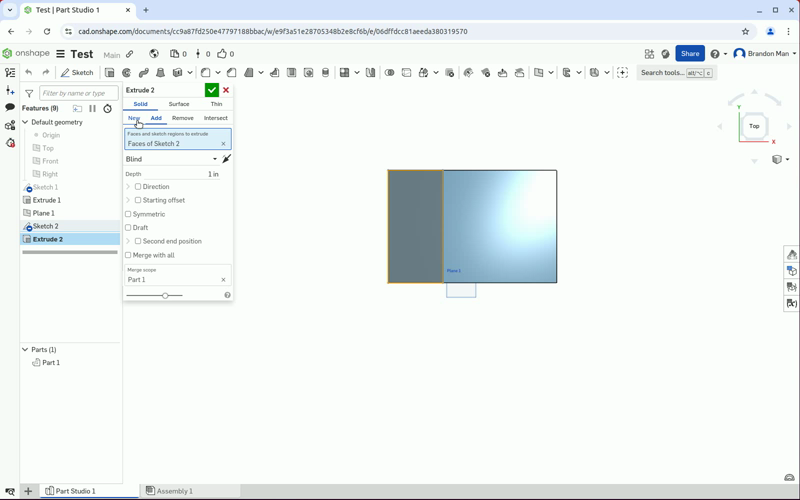
click(137, 120)
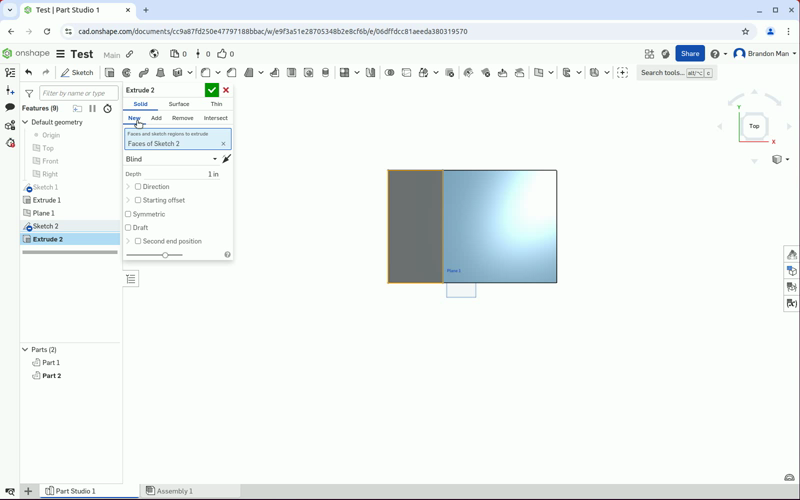
key(tab, 4)
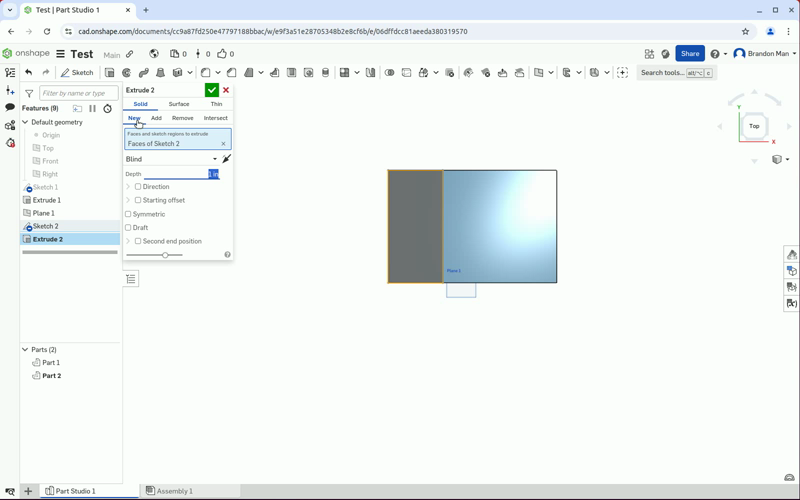
text(11.554)
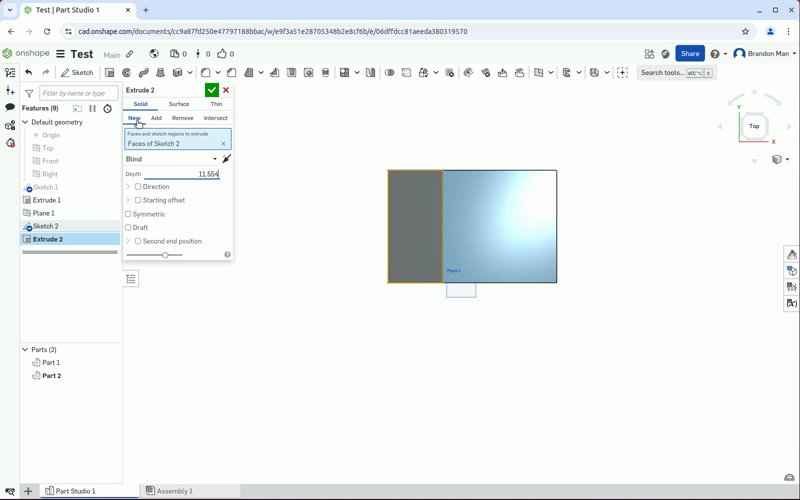
key(enter)
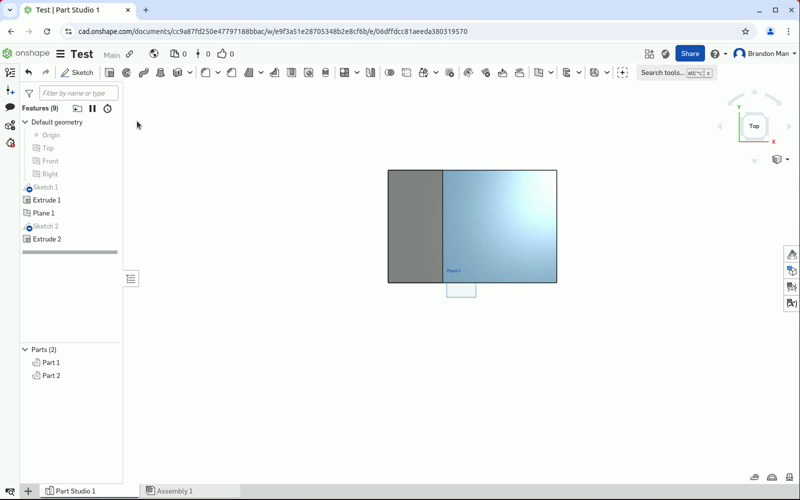
key(shift+h)
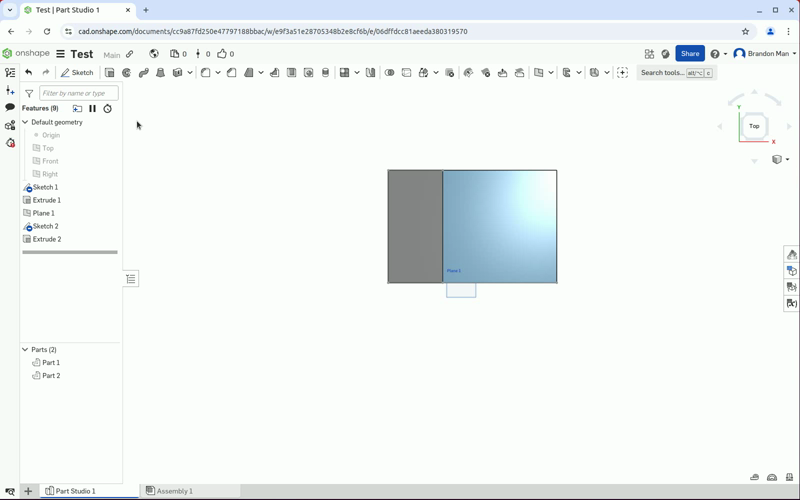
key(shift+h)
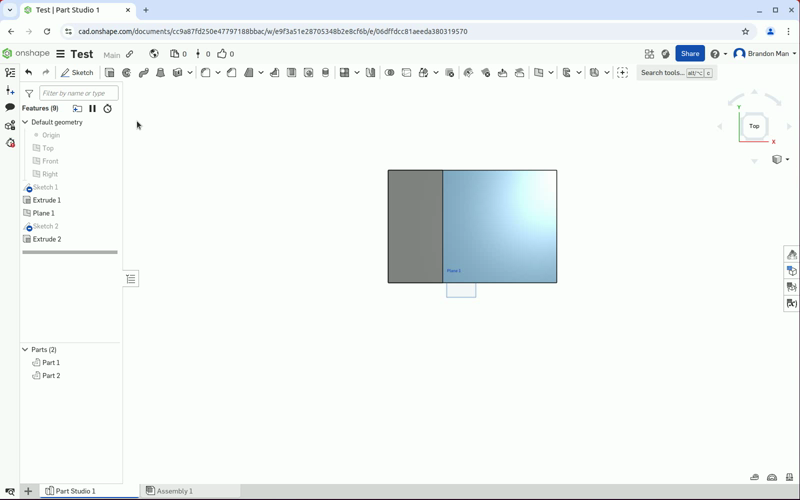
mouse_move(73, 189)
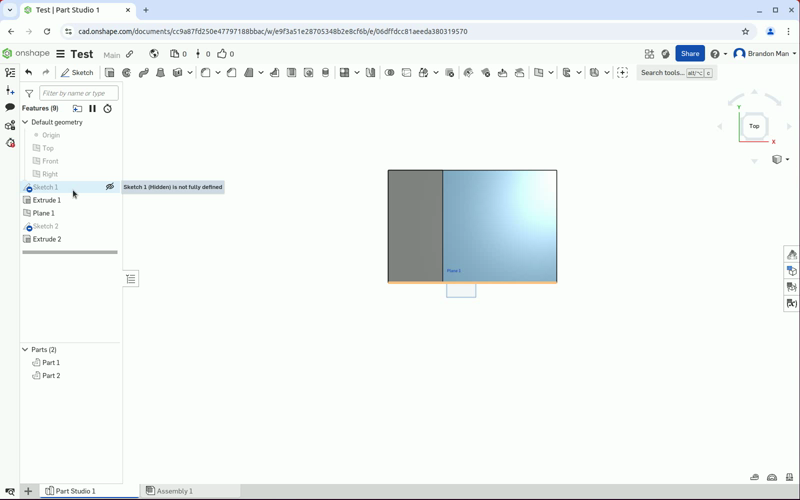
click(73, 189)
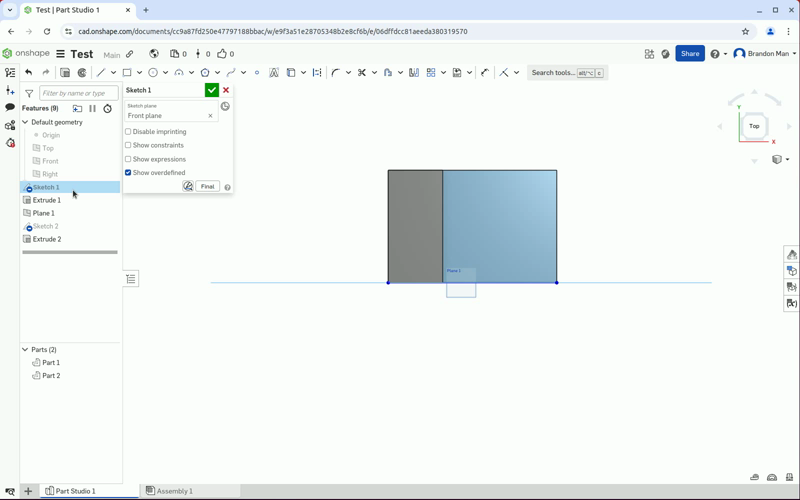
mouse_move(229, 92)
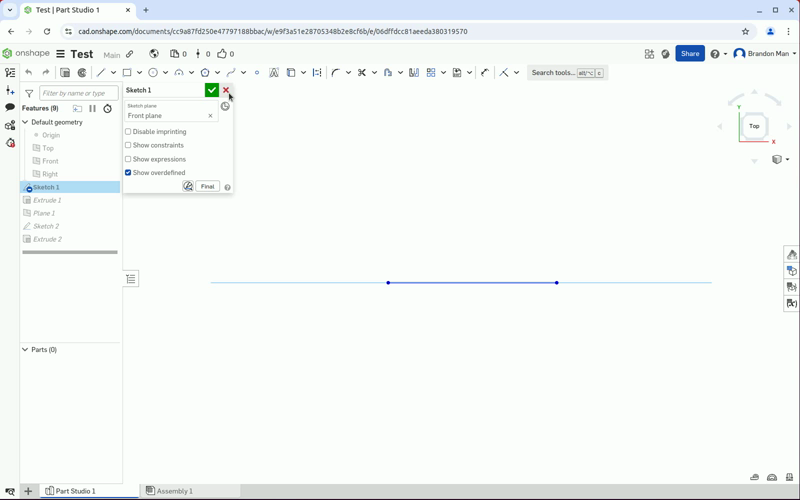
click(229, 92)
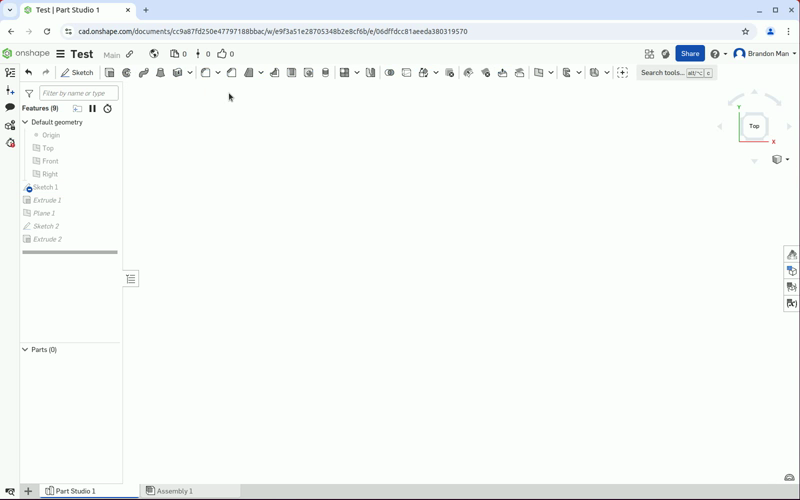
key(shift+s)
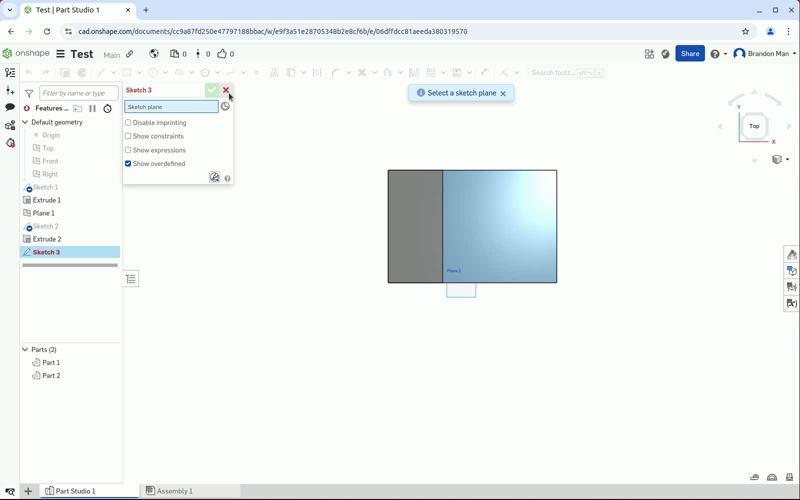
mouse_move(73, 215)
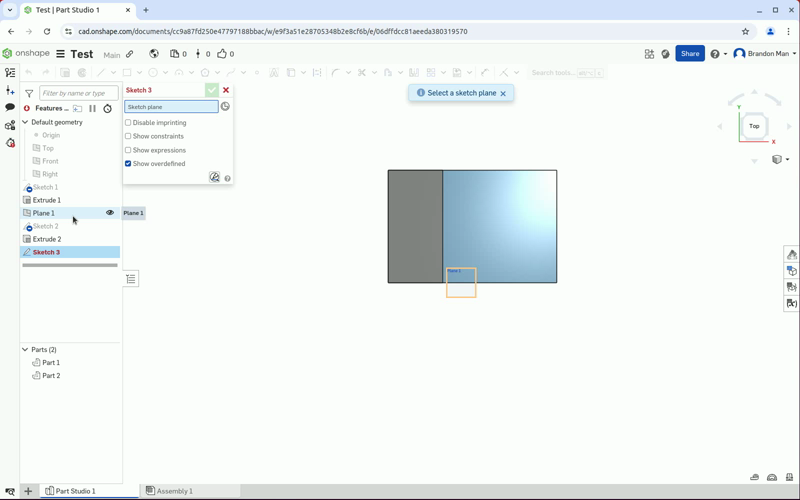
click(73, 215)
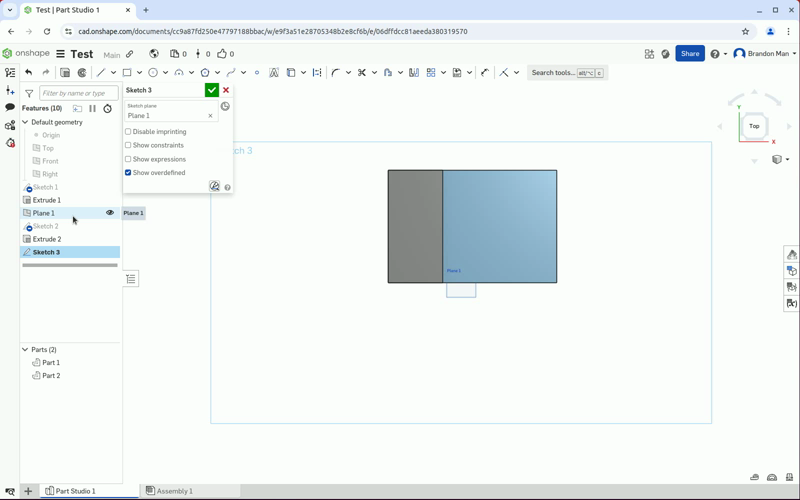
mouse_move(73, 352)
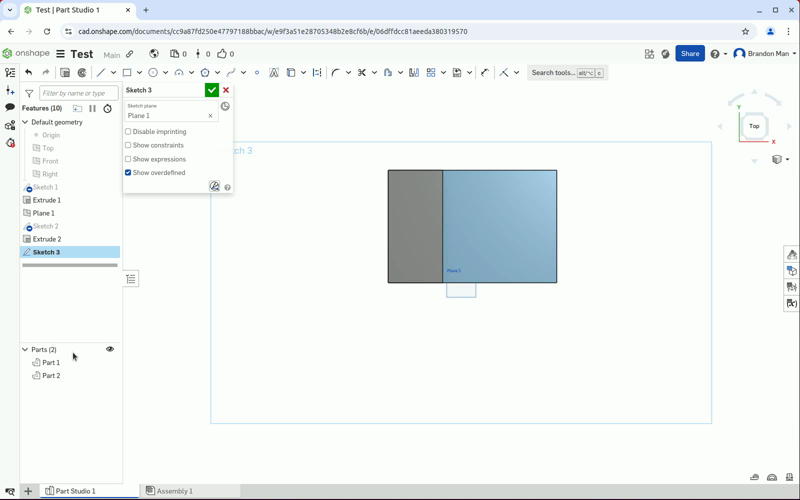
key(y)
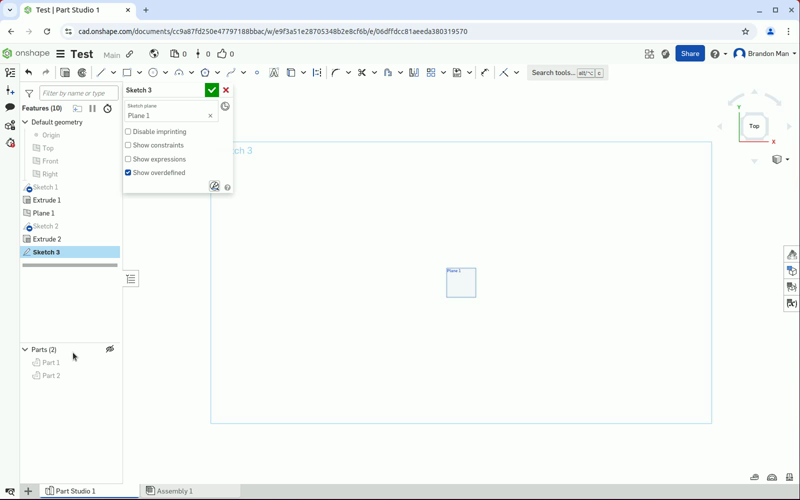
key(c)
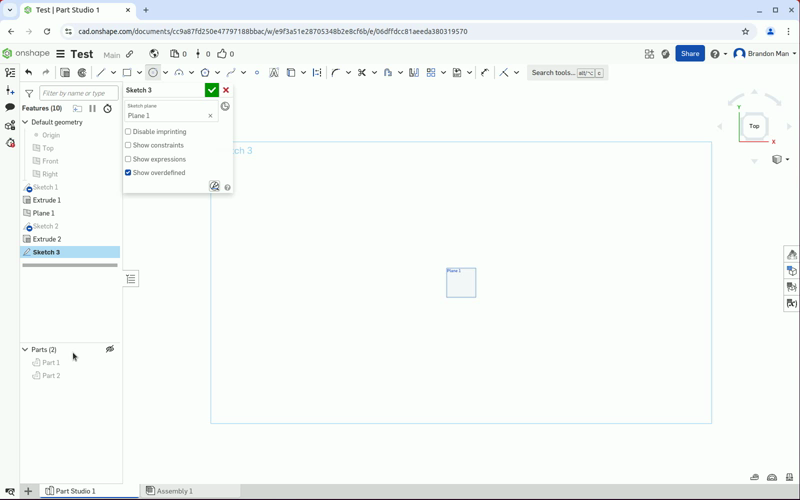
key_down(shift)
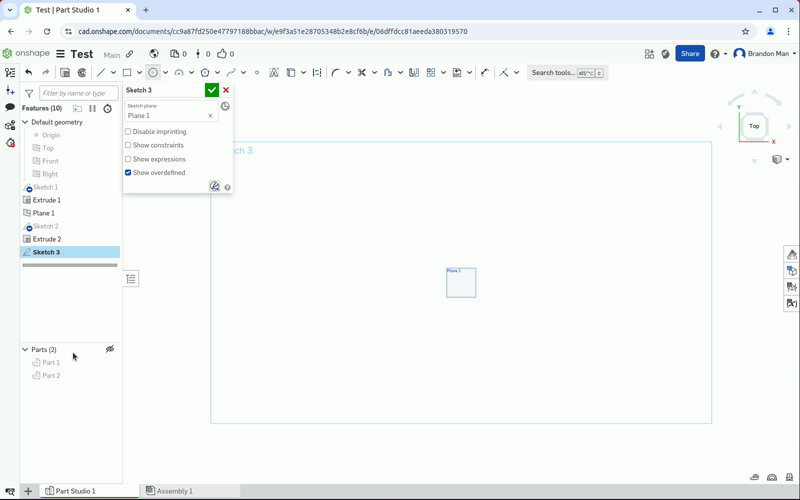
mouse_move(500, 225)
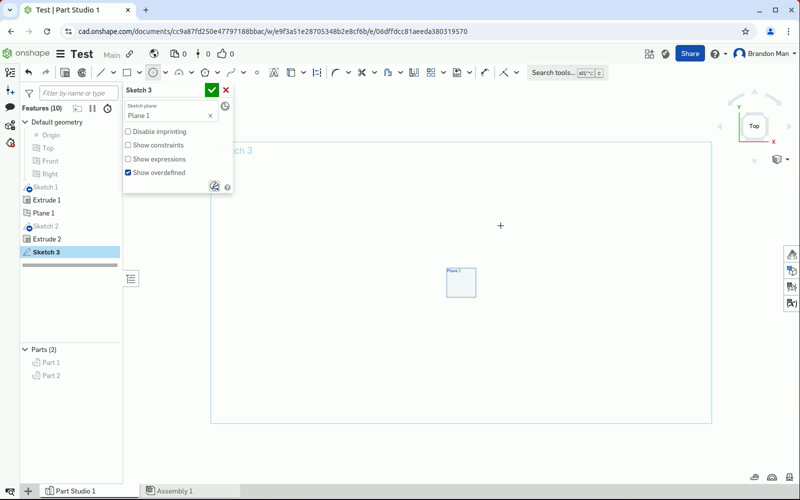
click(500, 225)
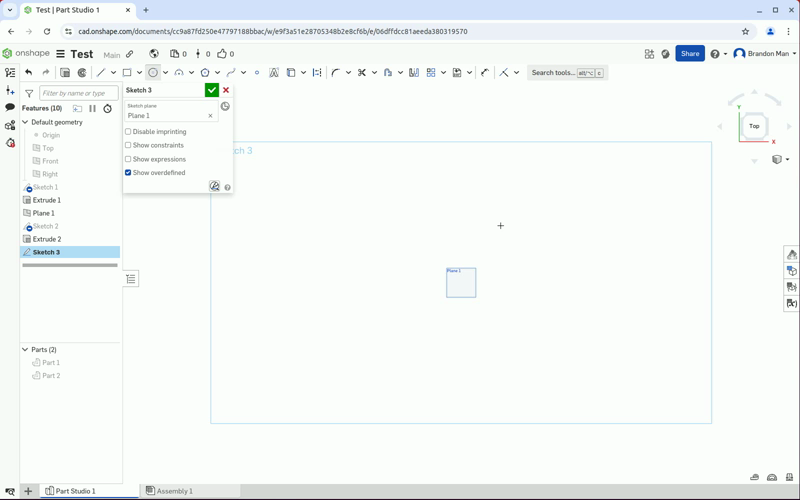
key_up(shift)
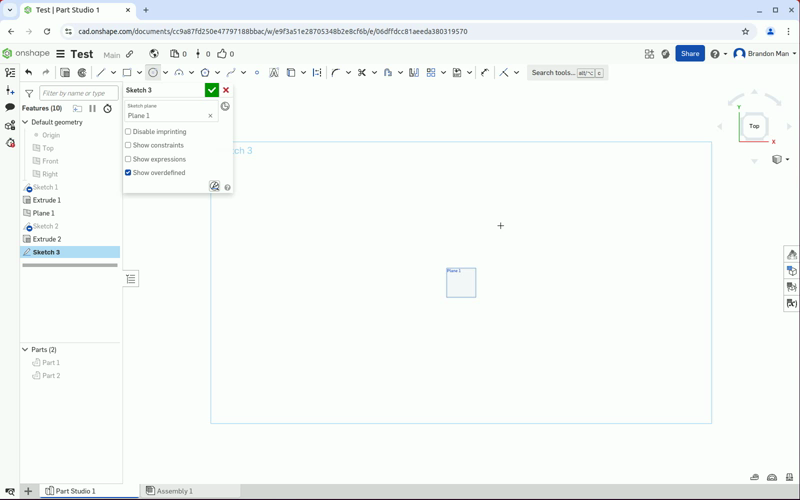
mouse_move(517, 225)
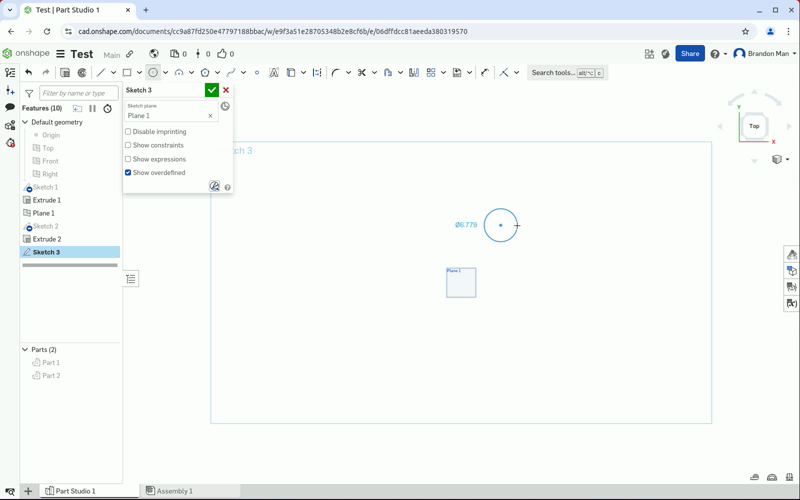
click(517, 225)
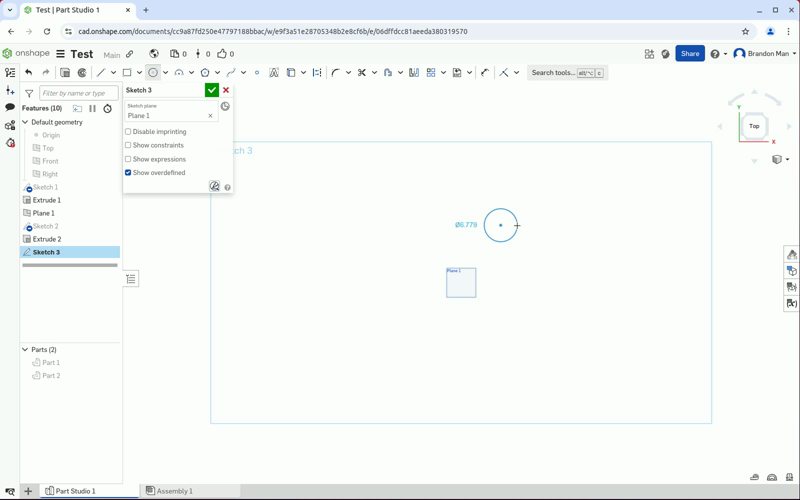
key(esc)
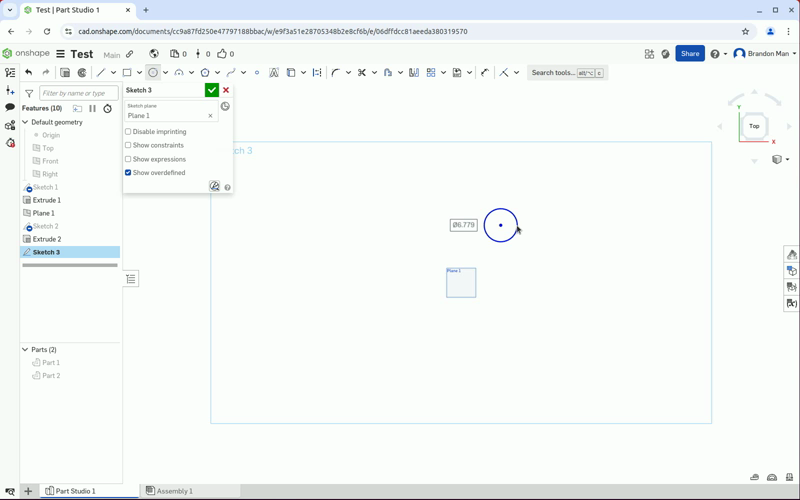
mouse_move(502, 222)
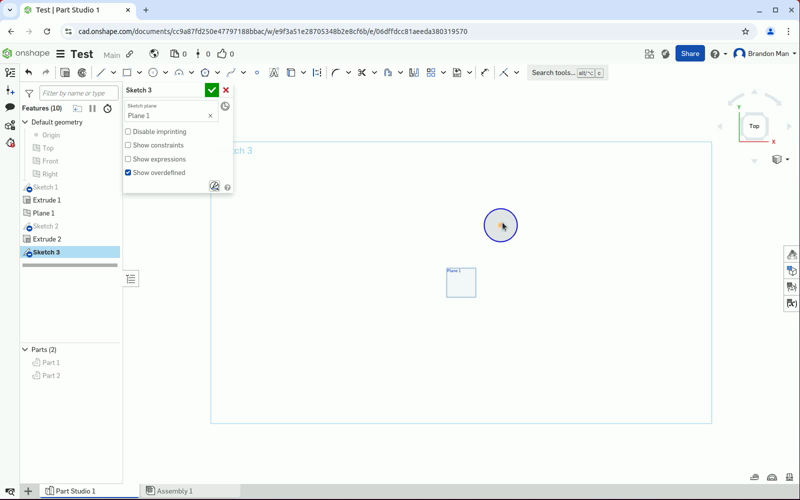
scroll(6)
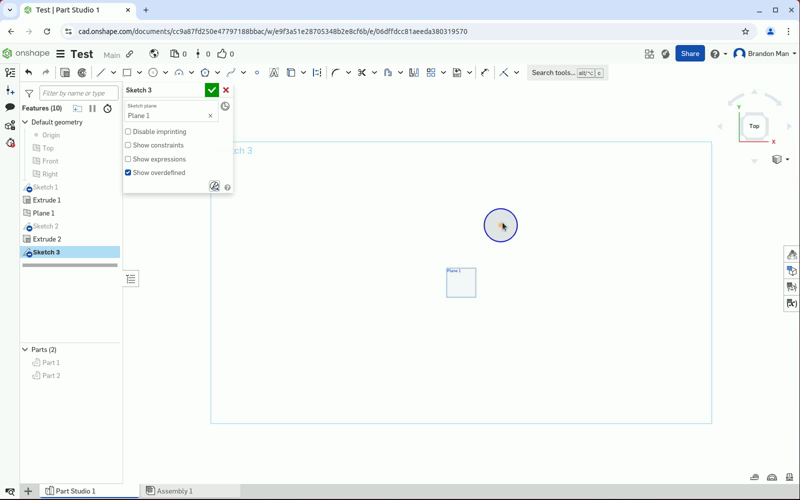
scroll(6)
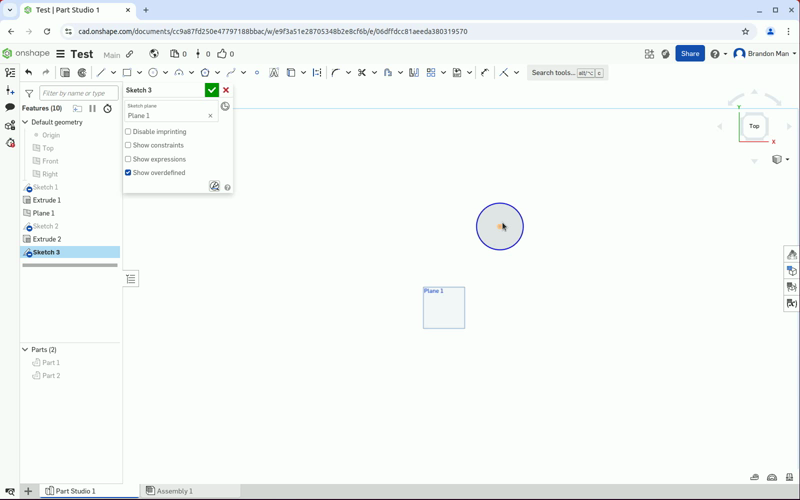
scroll(6)
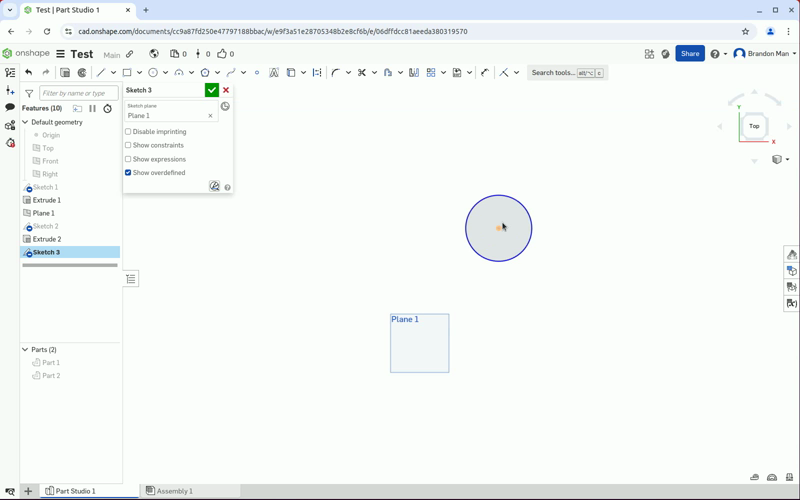
scroll(6)
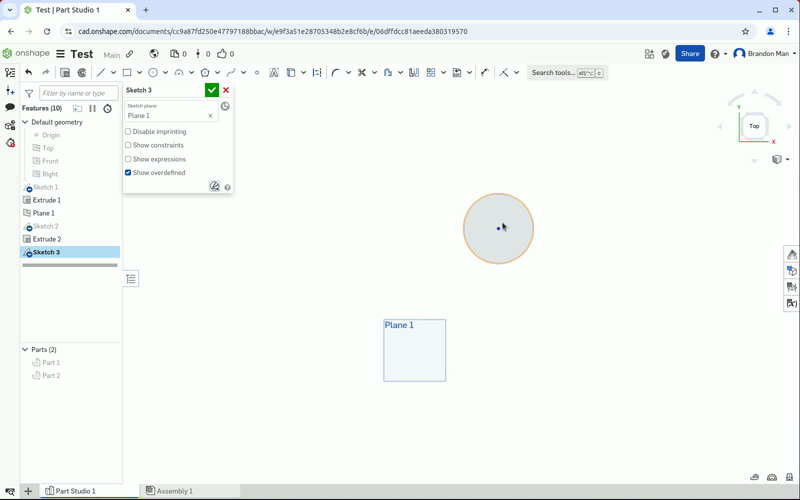
scroll(6)
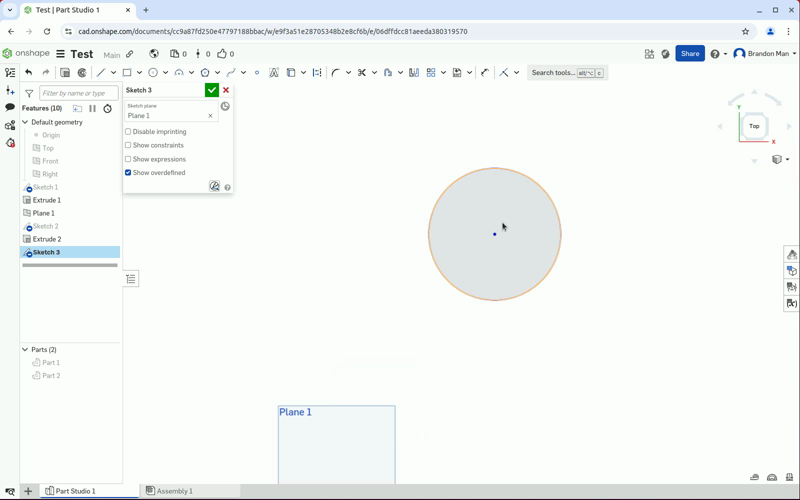
scroll(6)
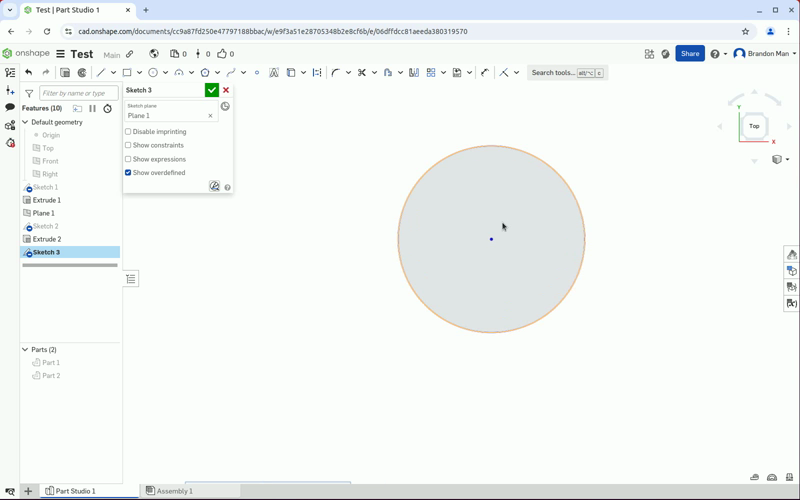
scroll(6)
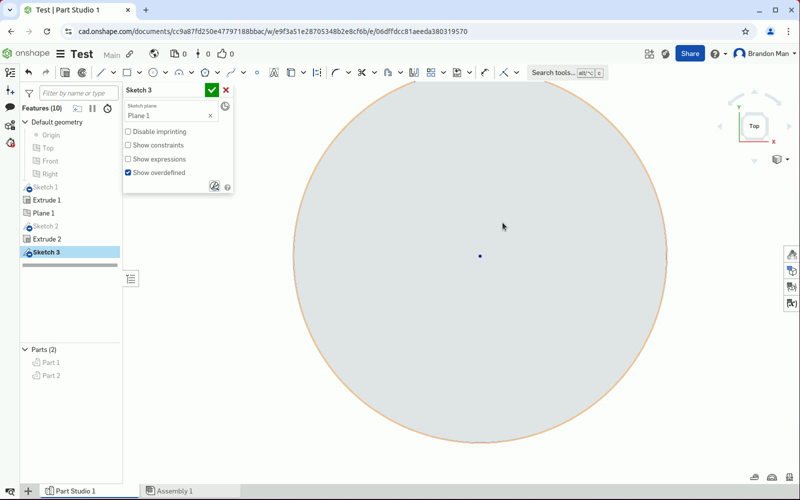
click(502, 222)
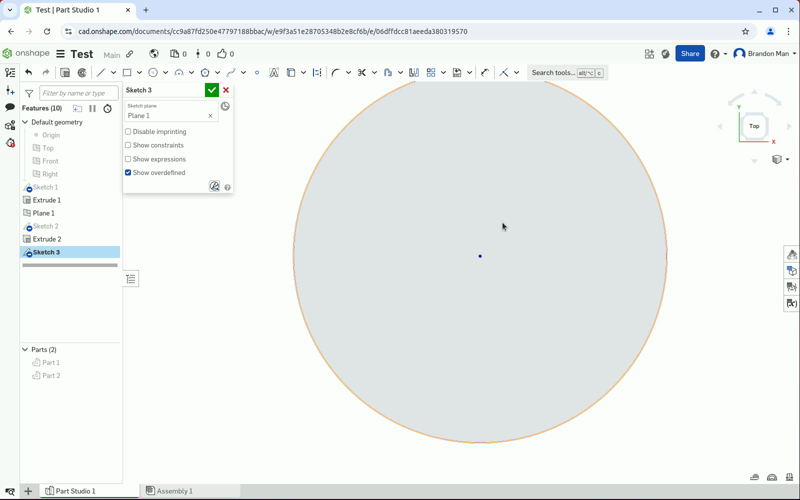
scroll(-6)
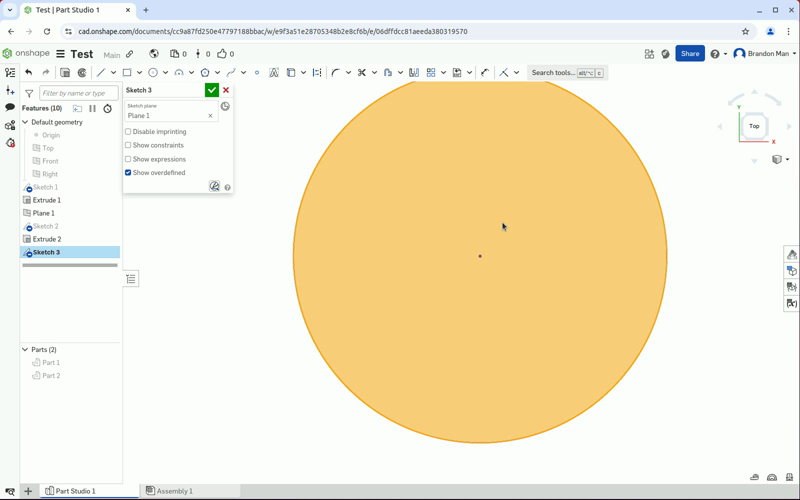
scroll(-6)
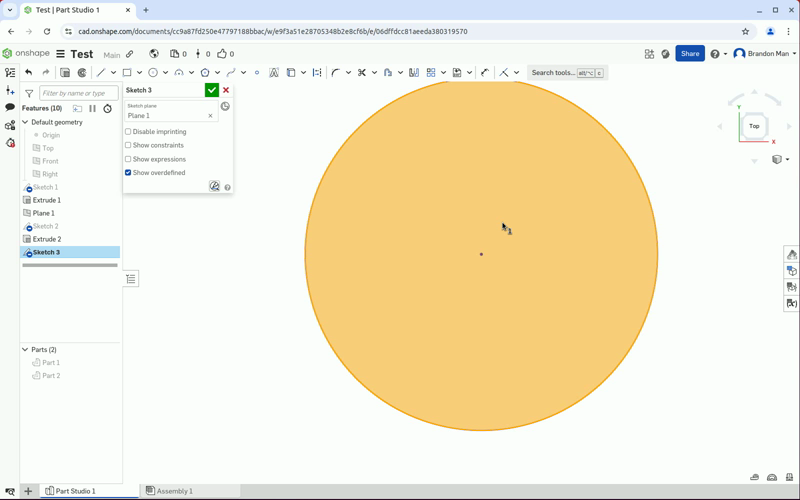
scroll(-6)
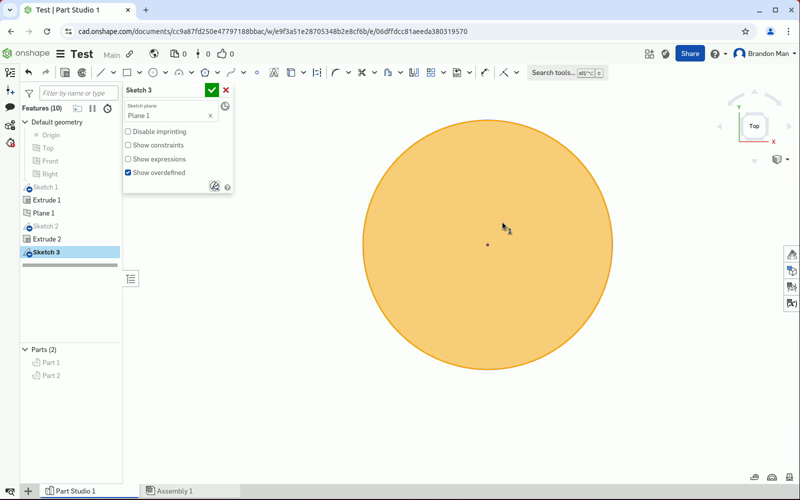
scroll(-6)
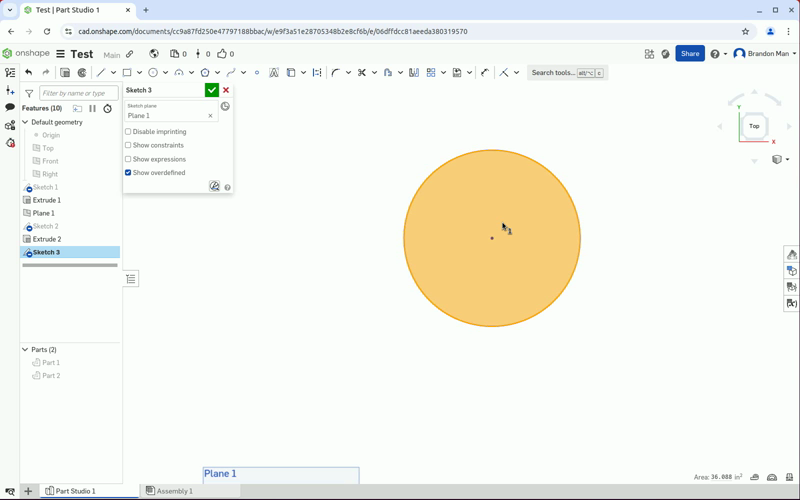
scroll(-6)
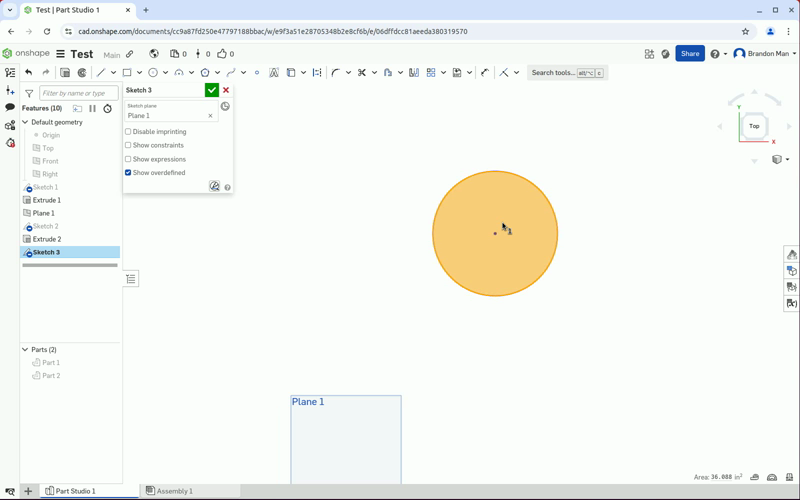
scroll(-6)
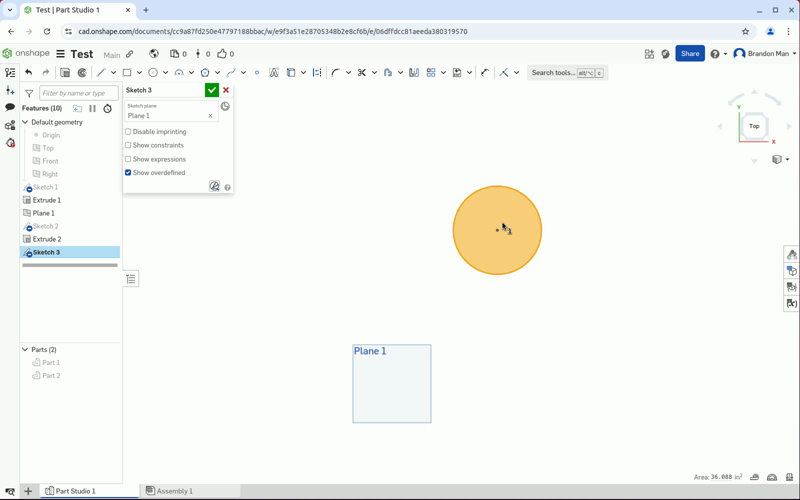
scroll(-6)
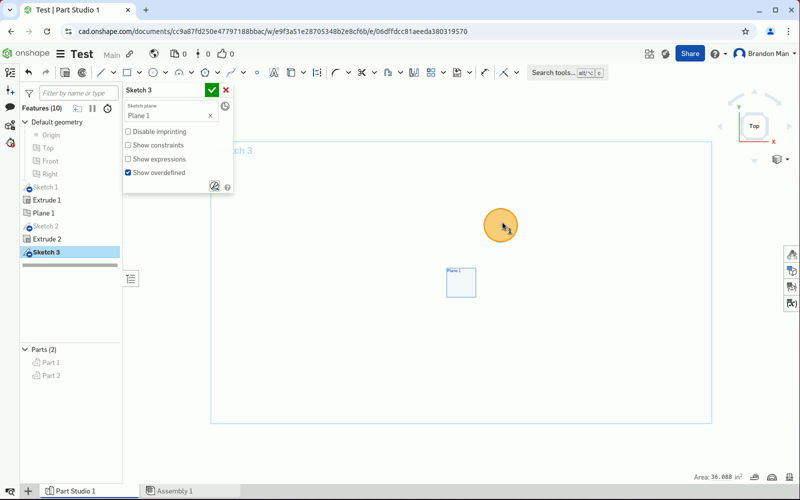
mouse_move(73, 352)
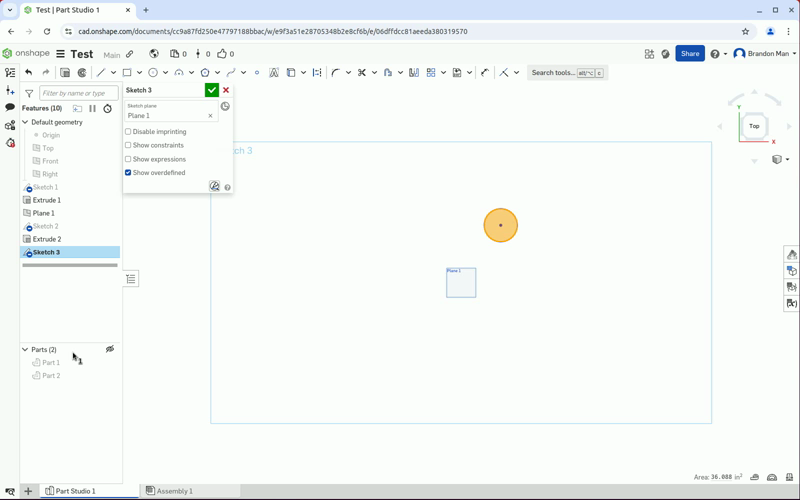
key(shift+y)
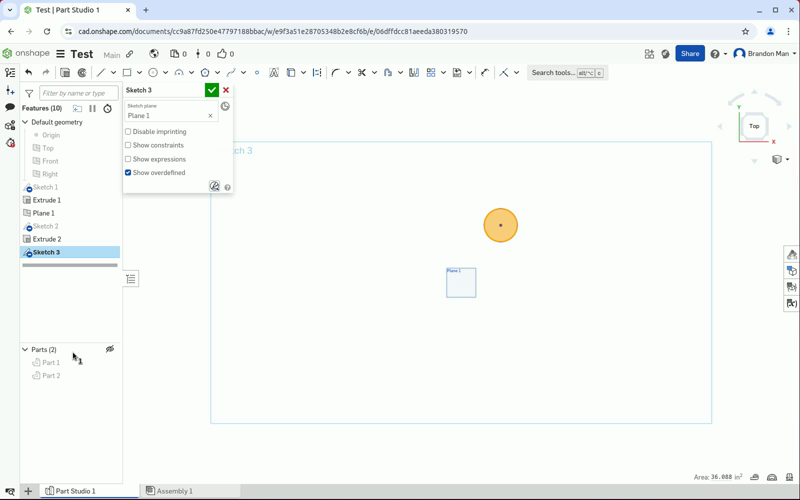
key(shift+e)
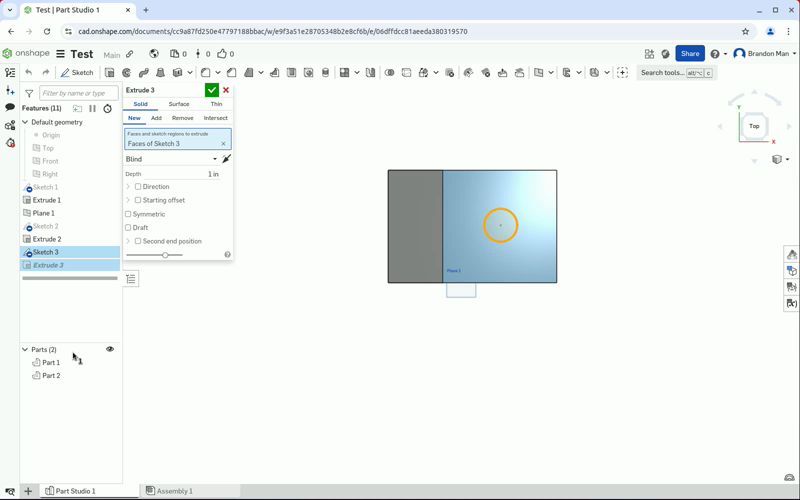
mouse_move(143, 106)
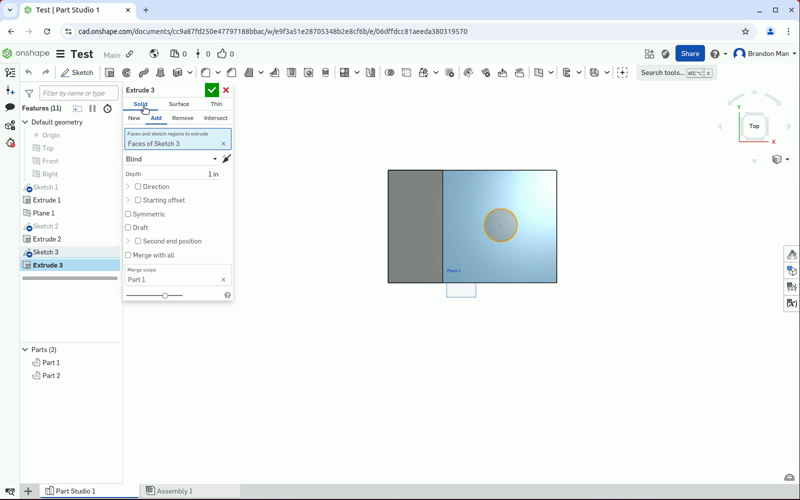
click(143, 106)
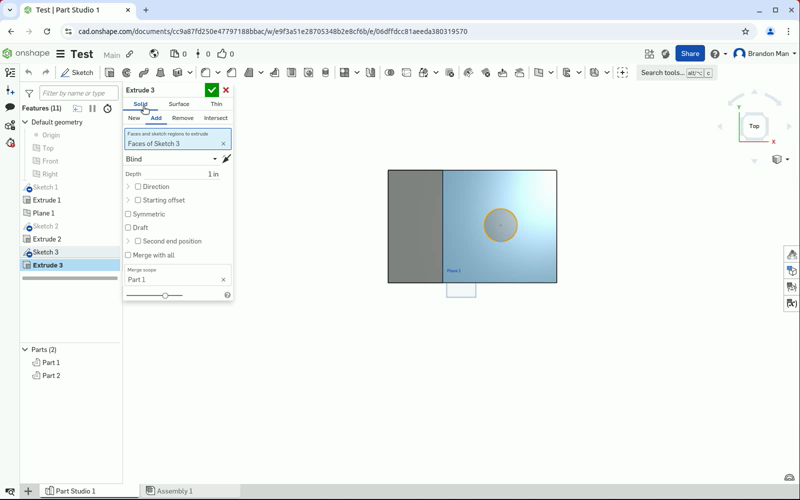
mouse_move(186, 120)
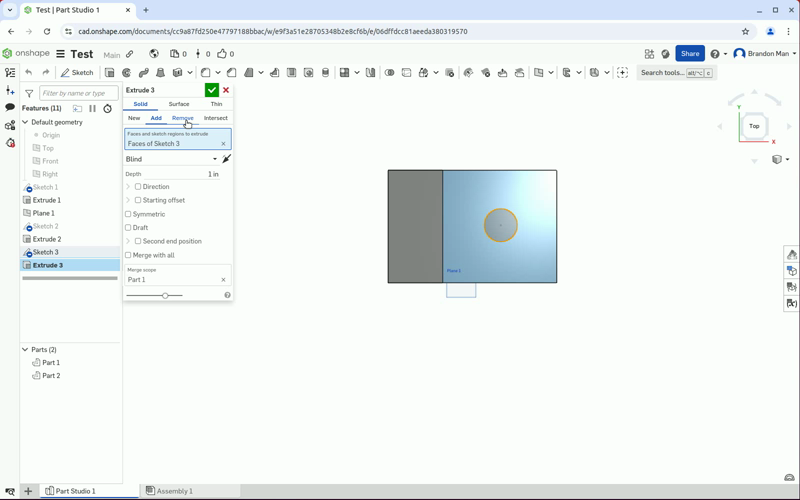
click(186, 120)
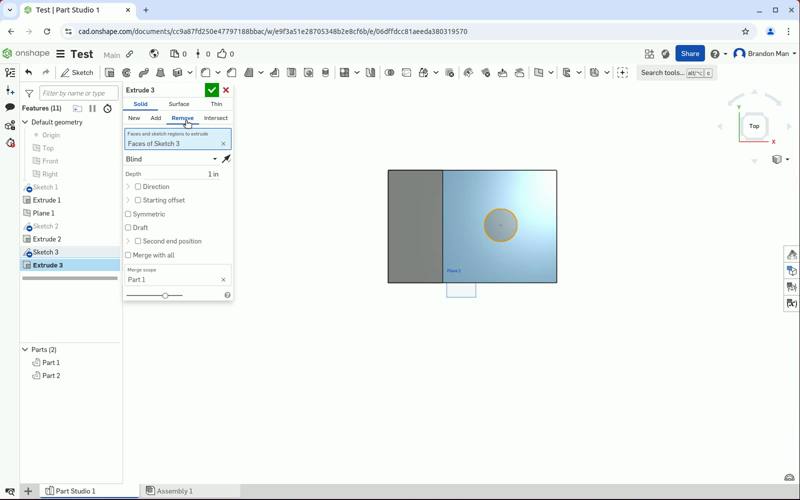
key(tab, 4)
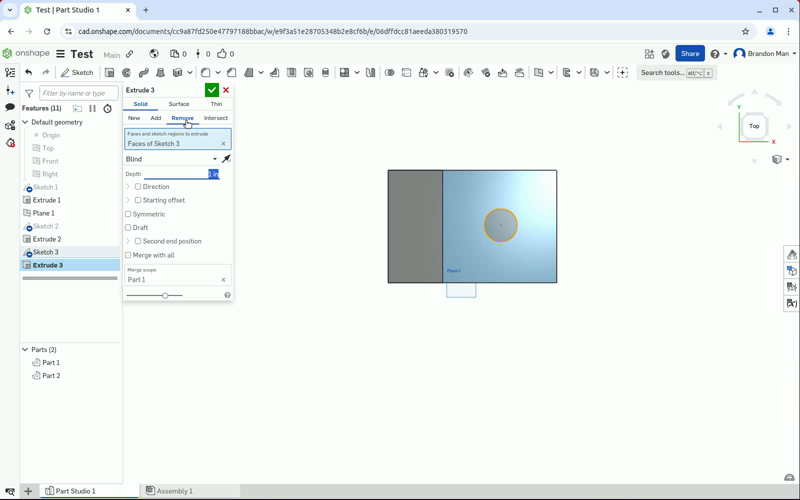
text(18.775)
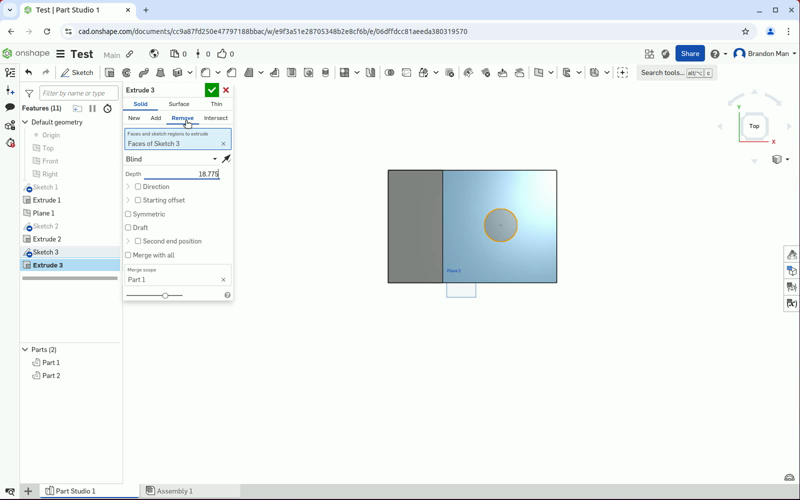
key(tab, 6)
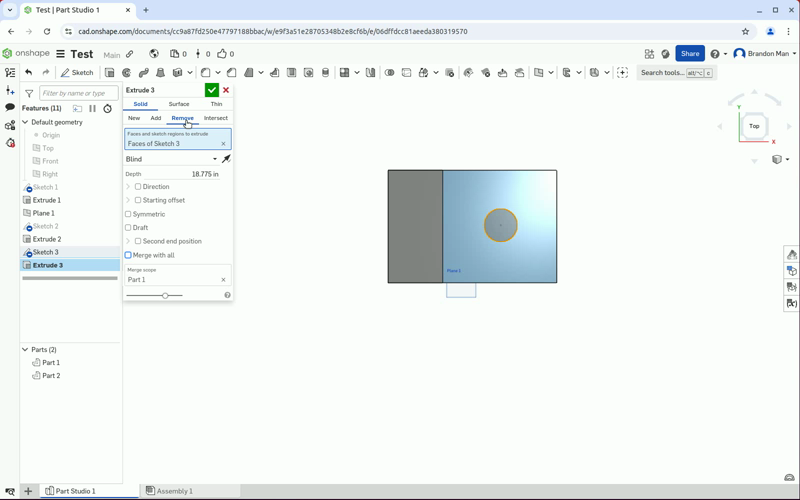
key(space)
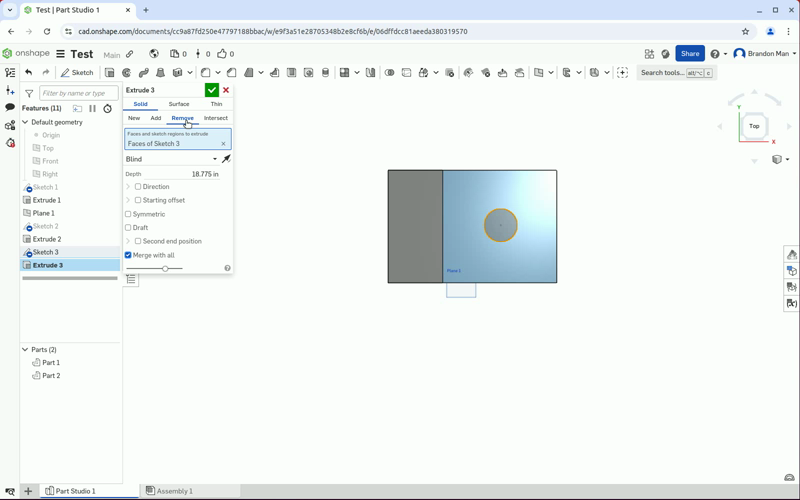
key(enter)
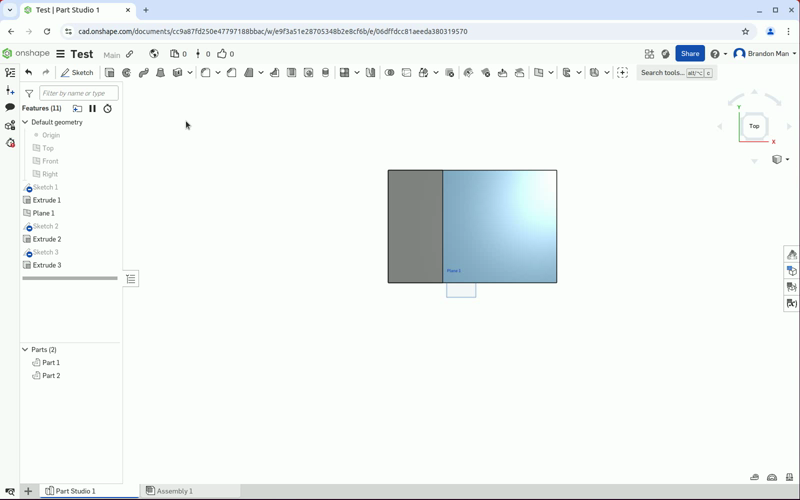
key(shift+h)
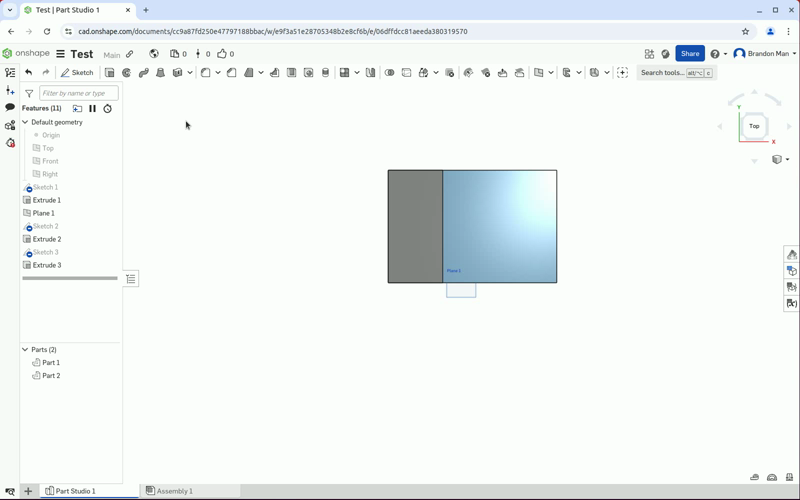
key(shift+h)
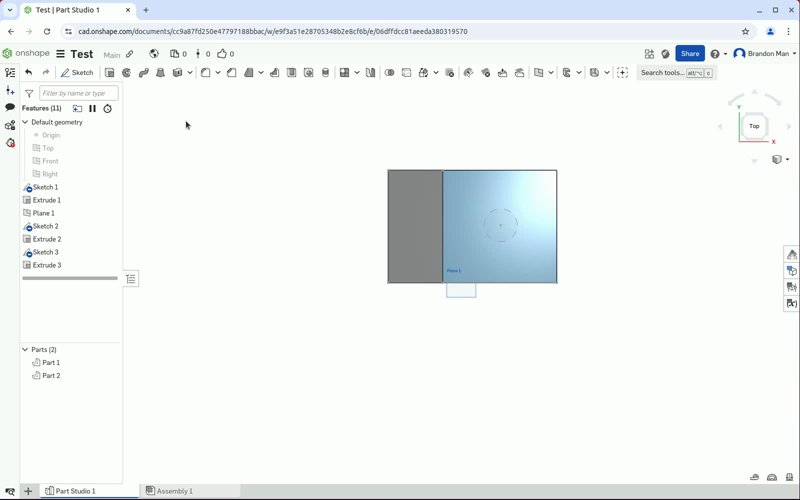
key(shift+7)
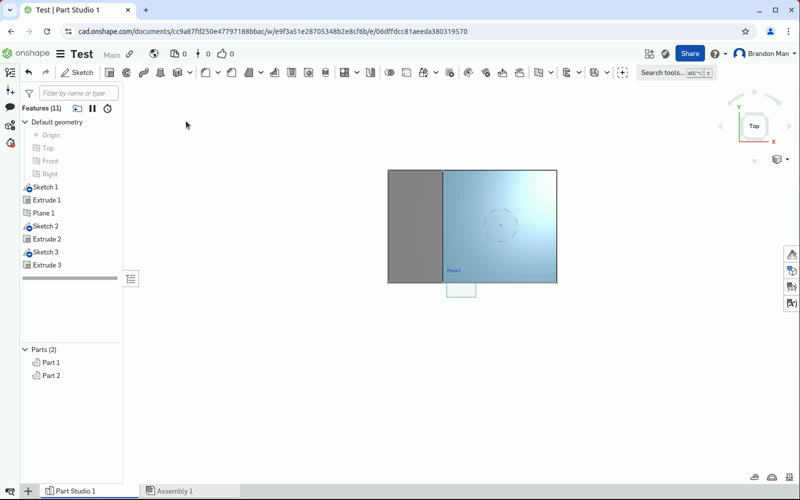
key(up, 3)
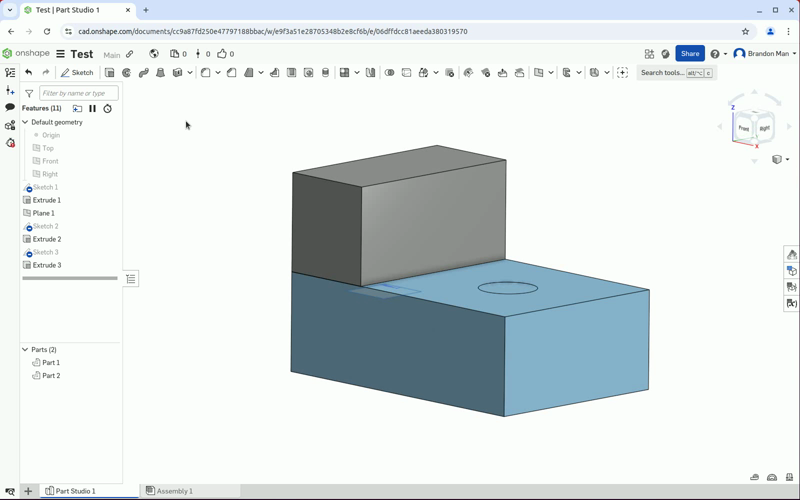
key(left, 3)
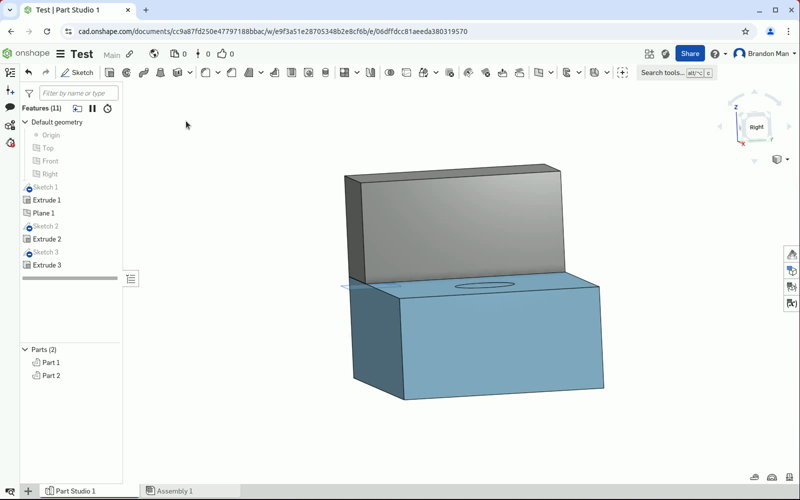
key(right, 3)
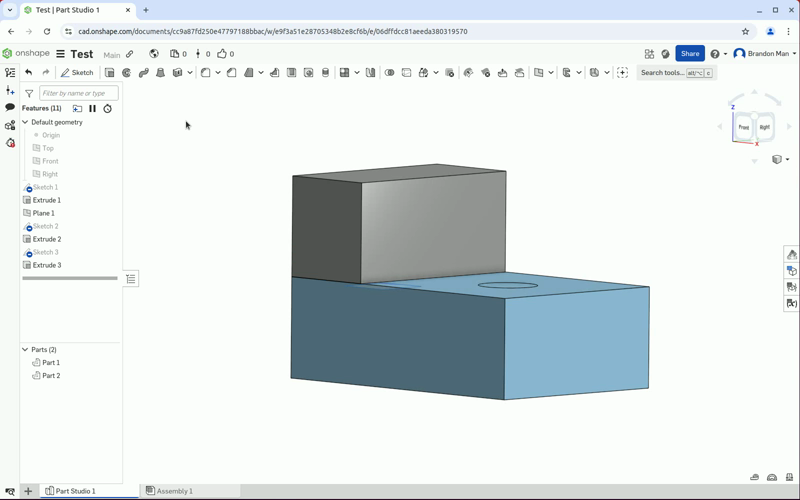
key(down, 3)
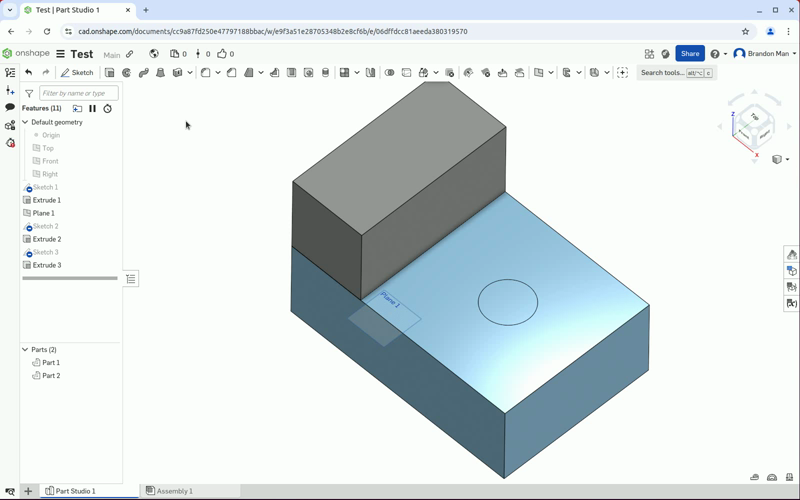
mouse_move(73, 189)
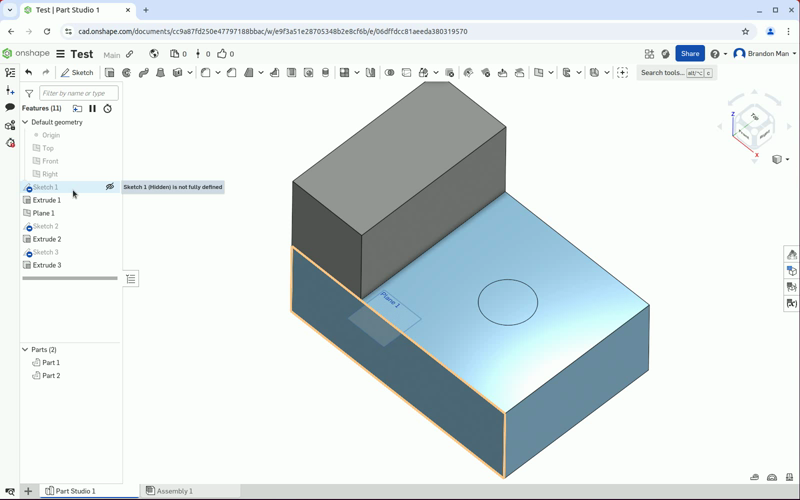
click(73, 189)